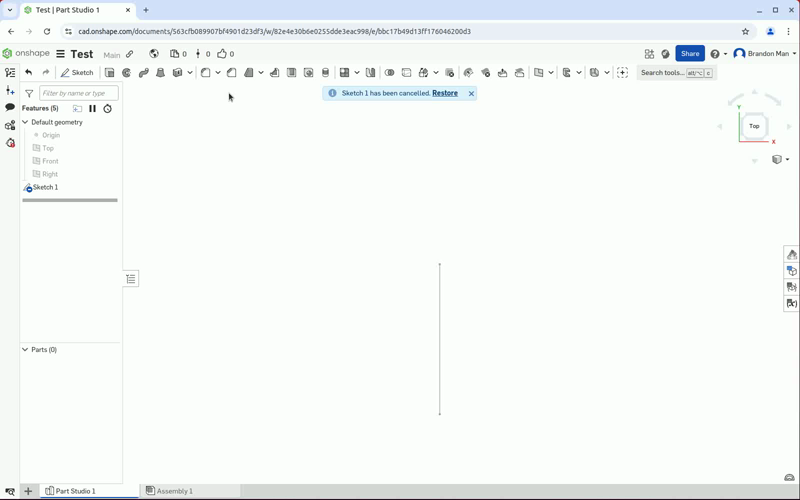
key(shift+h)
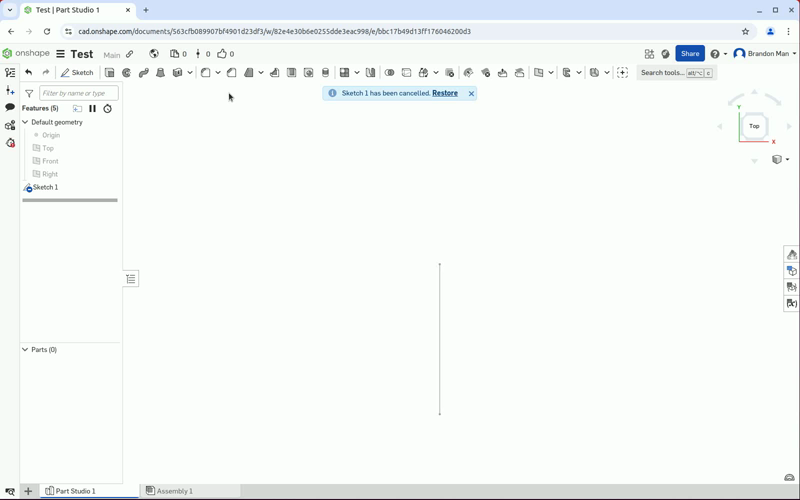
key(shift+s)
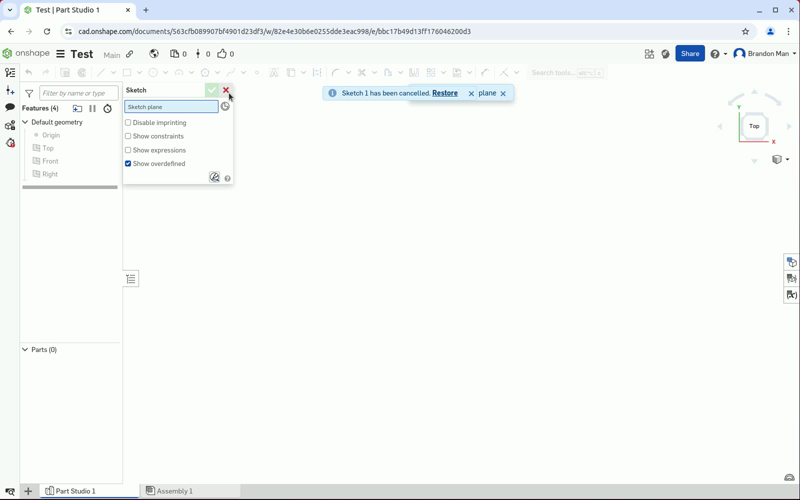
mouse_move(73, 150)
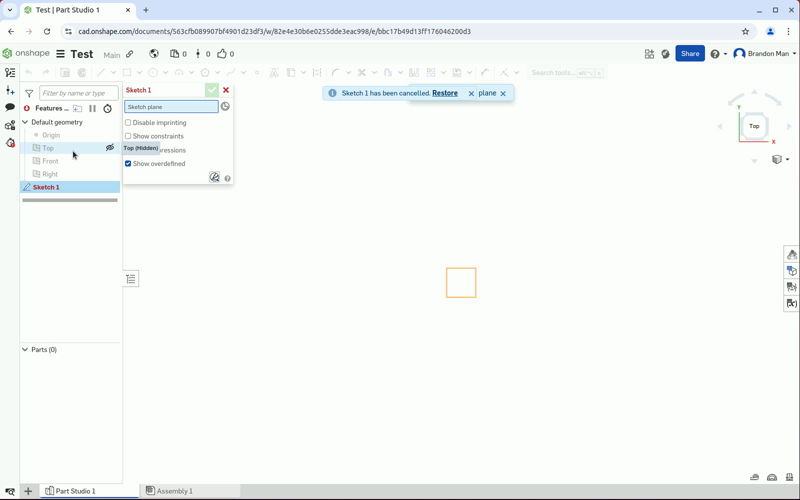
click(73, 150)
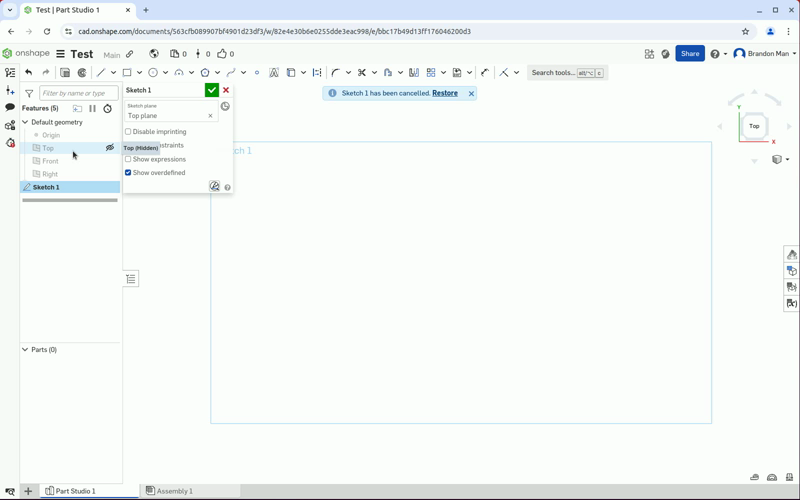
mouse_move(73, 352)
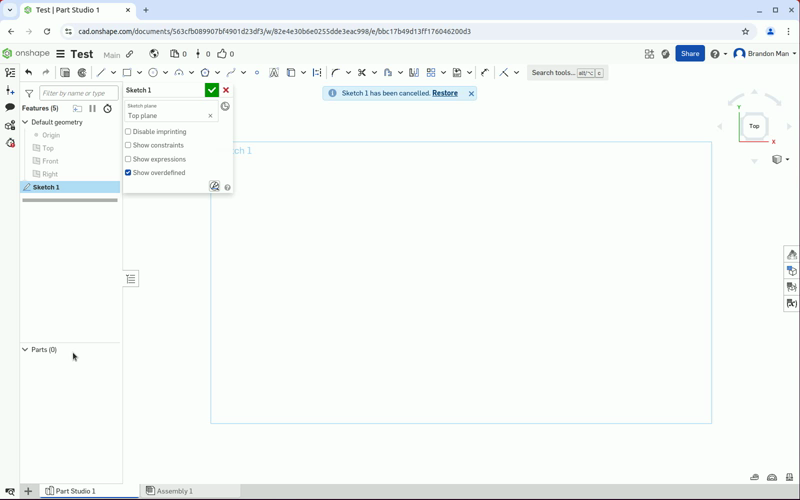
key(y)
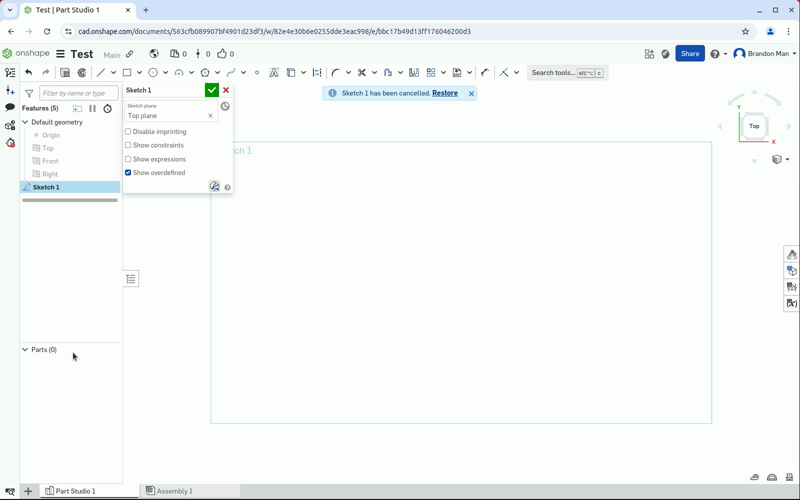
key(l)
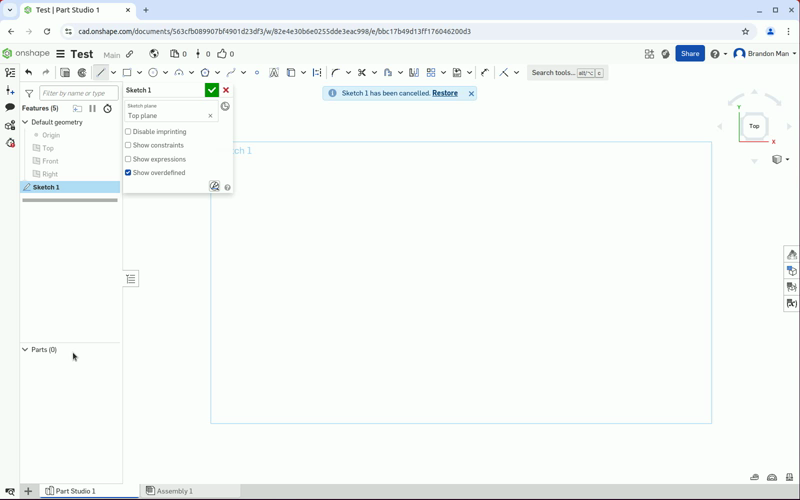
key_down(shift)
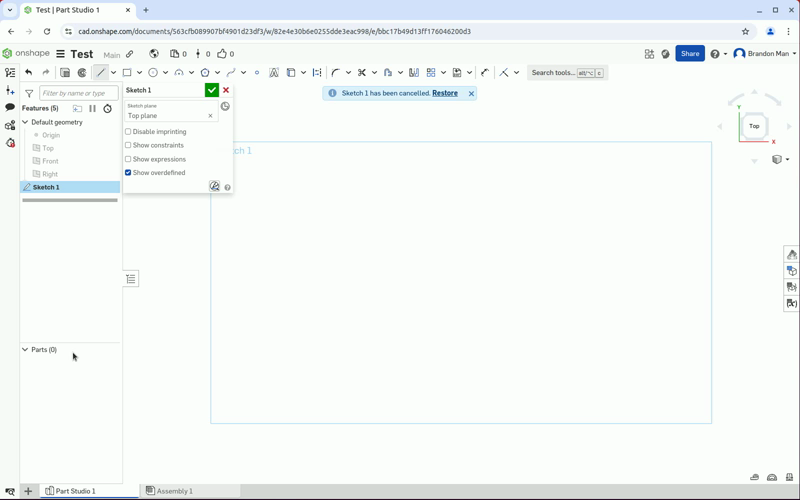
mouse_move(348, 370)
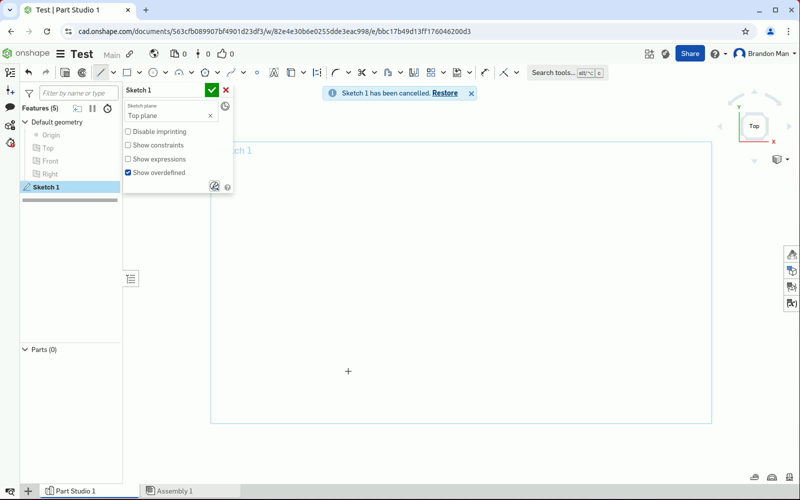
click(348, 370)
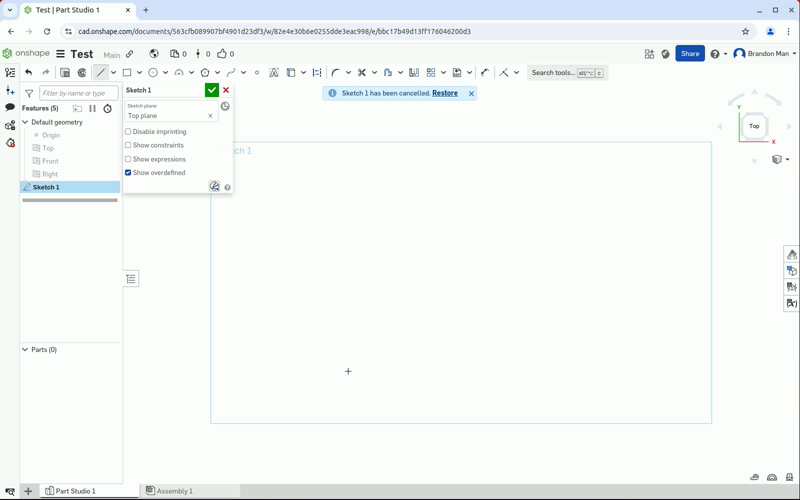
key_up(shift)
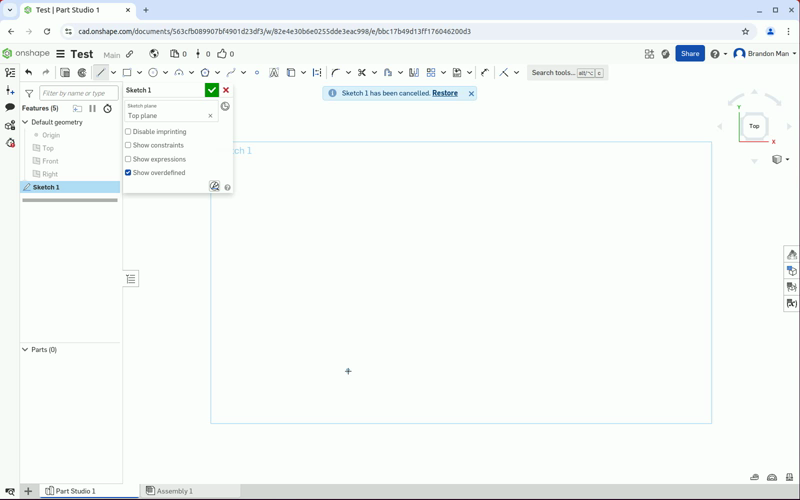
key_down(shift)
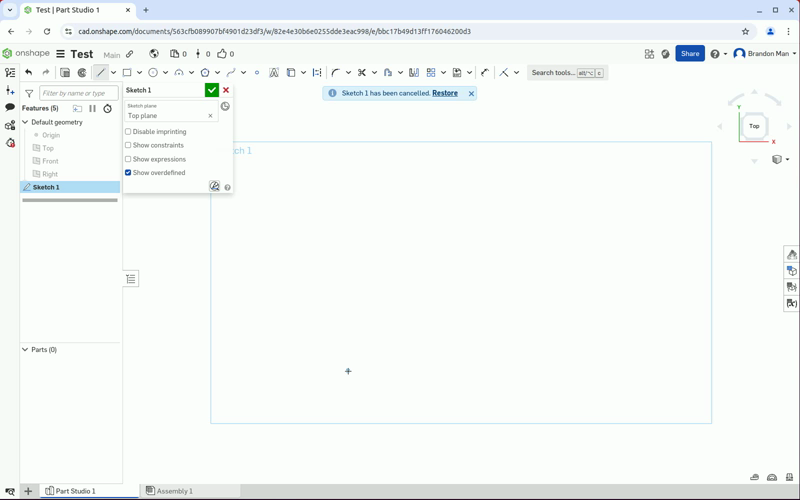
mouse_move(572, 370)
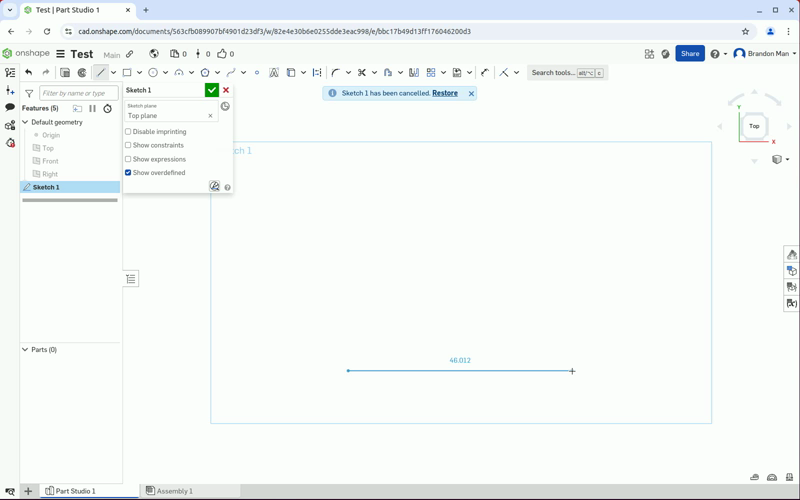
click(572, 370)
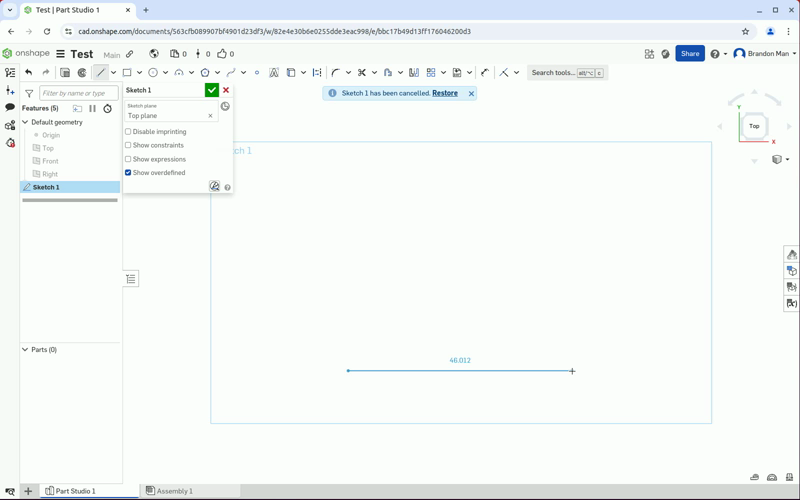
key_up(shift)
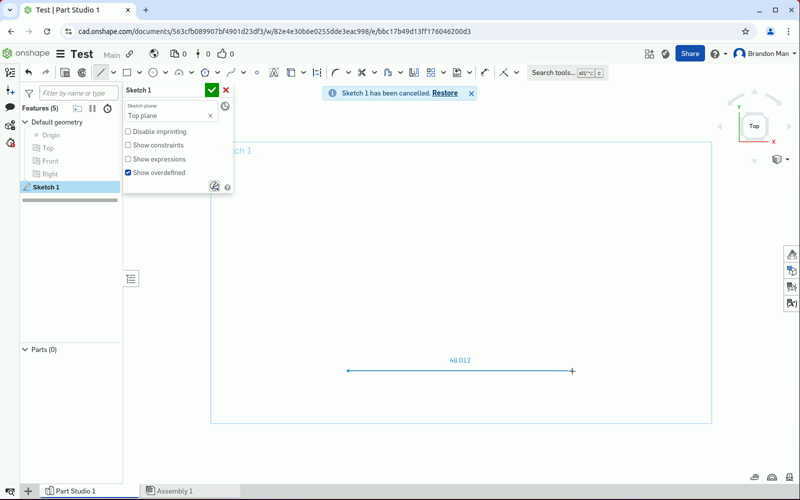
key_down(shift)
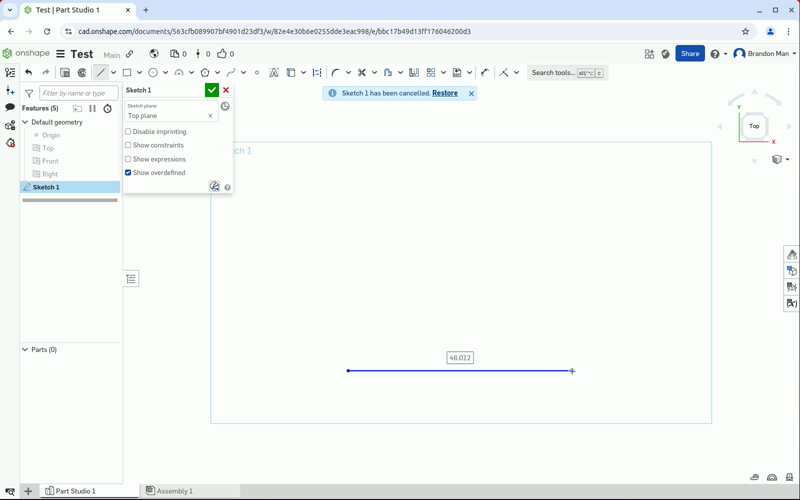
mouse_move(572, 194)
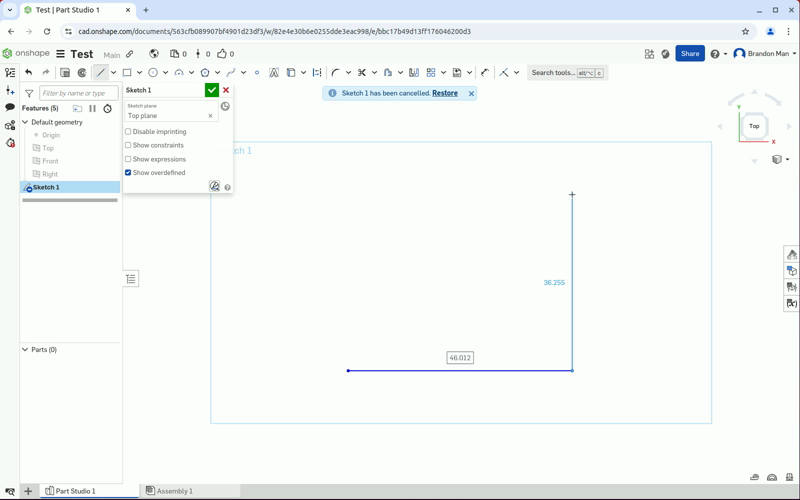
click(572, 194)
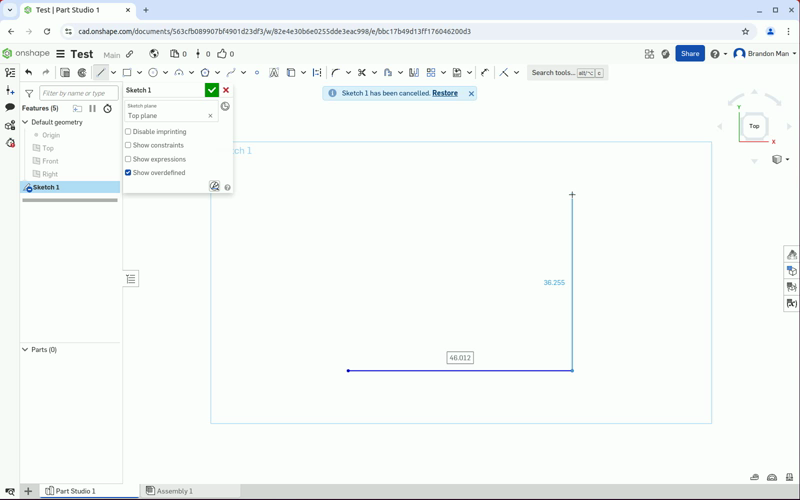
key_up(shift)
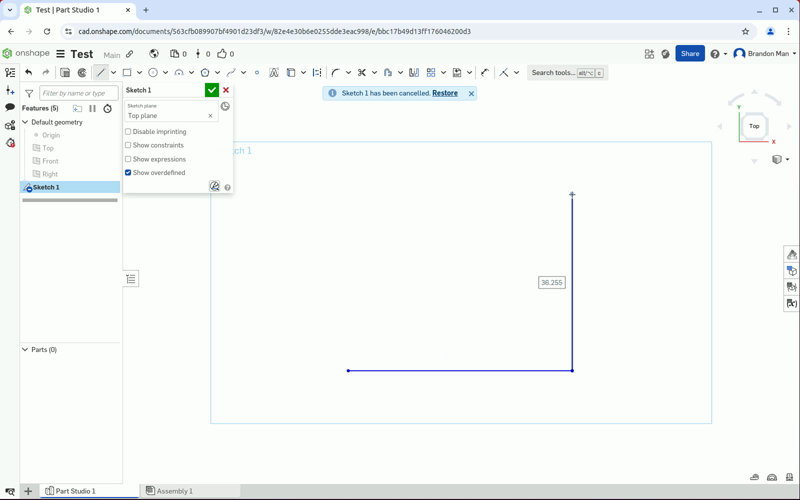
key_down(shift)
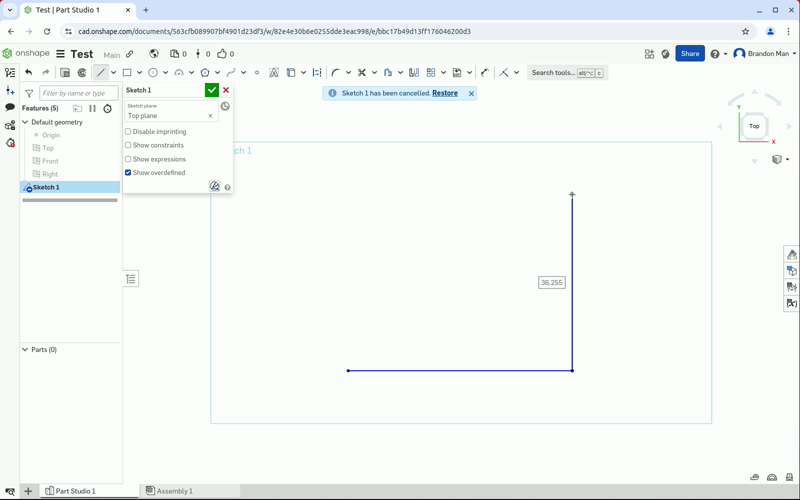
mouse_move(348, 194)
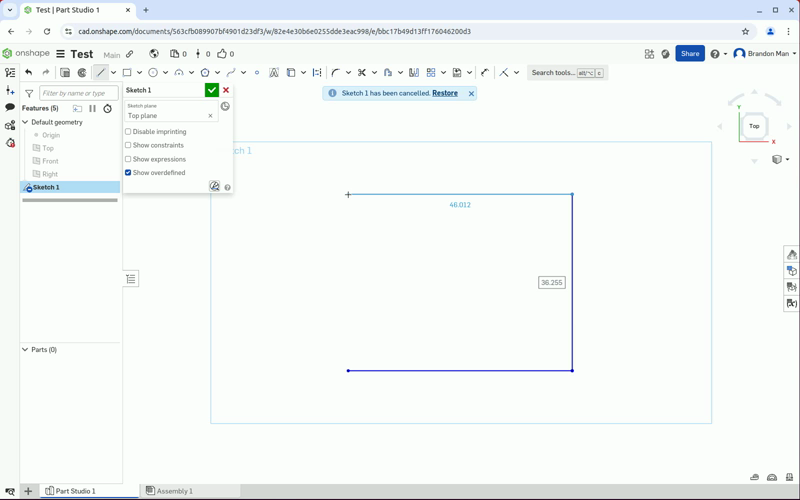
click(348, 194)
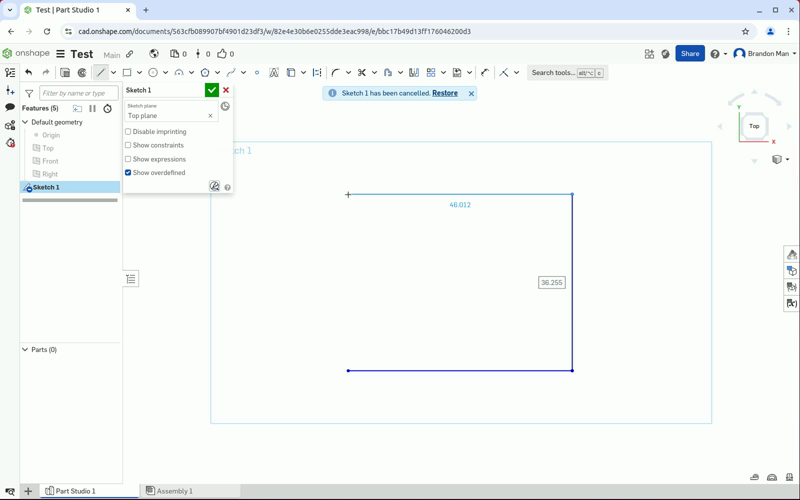
key_up(shift)
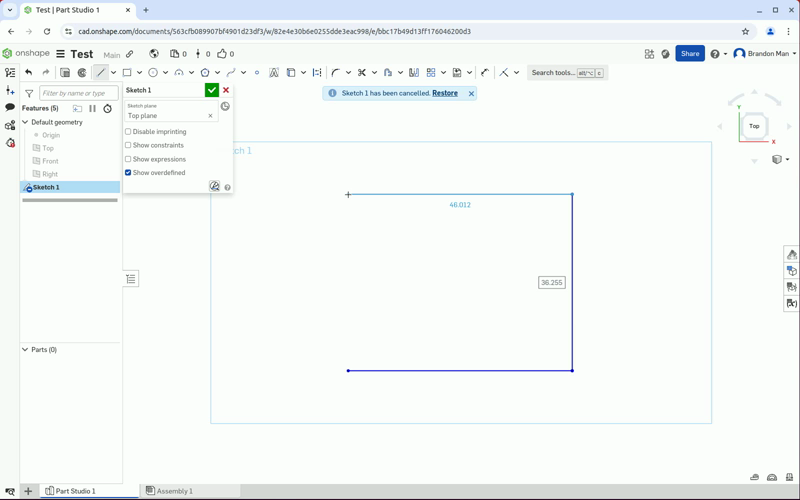
key_down(shift)
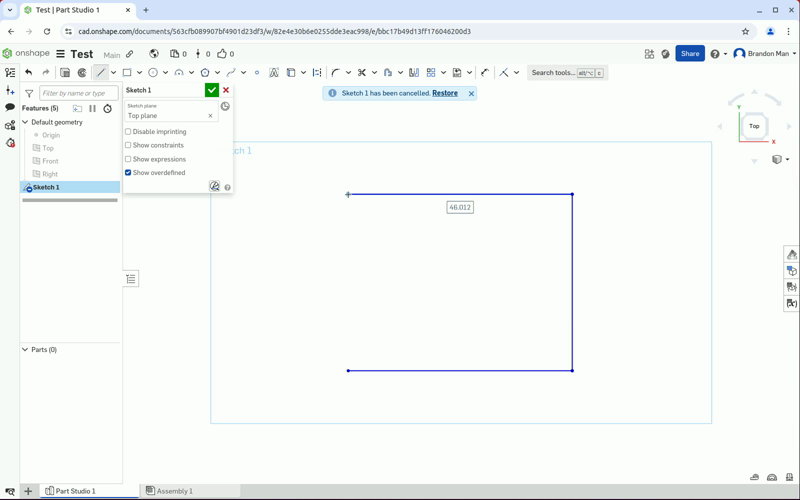
mouse_move(348, 370)
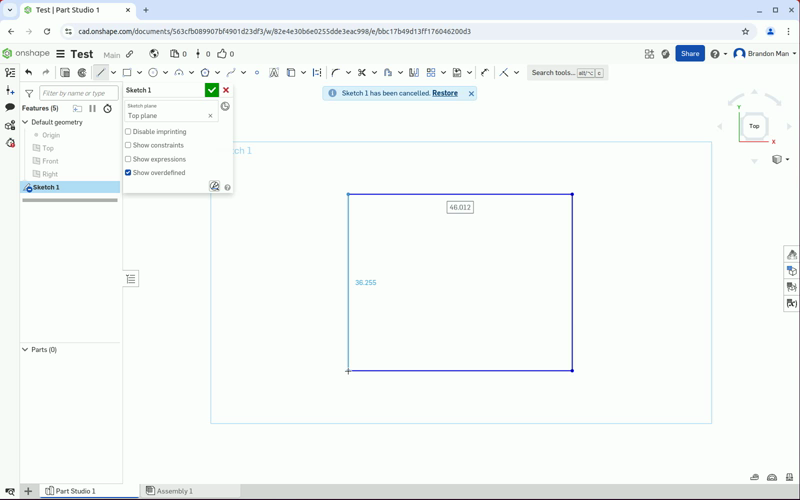
key_up(shift)
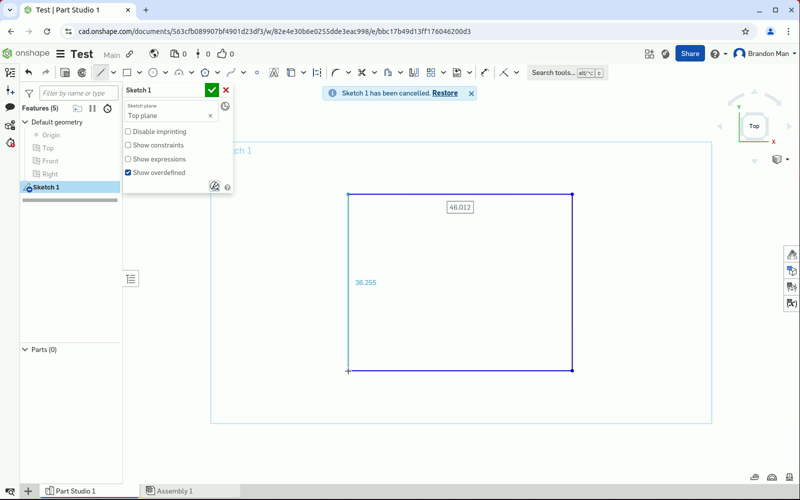
click(348, 370)
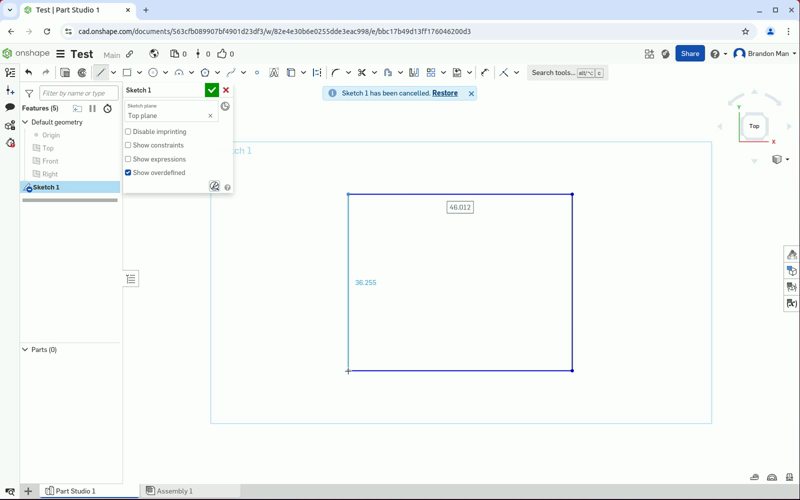
key(esc)
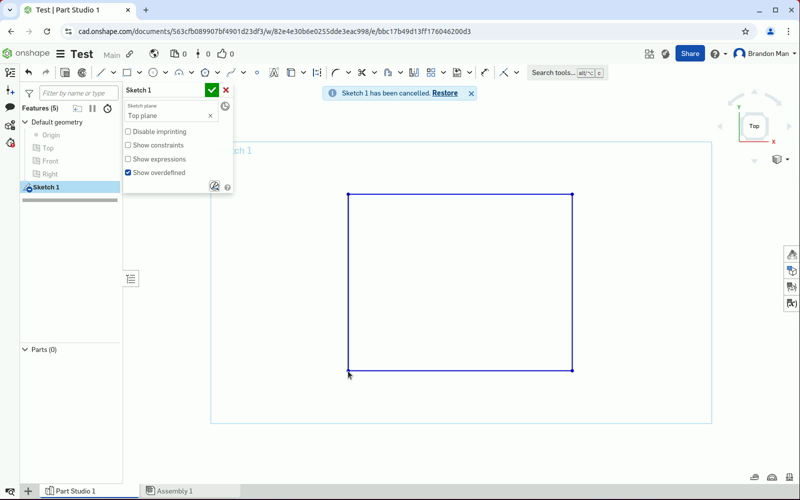
mouse_move(392, 261)
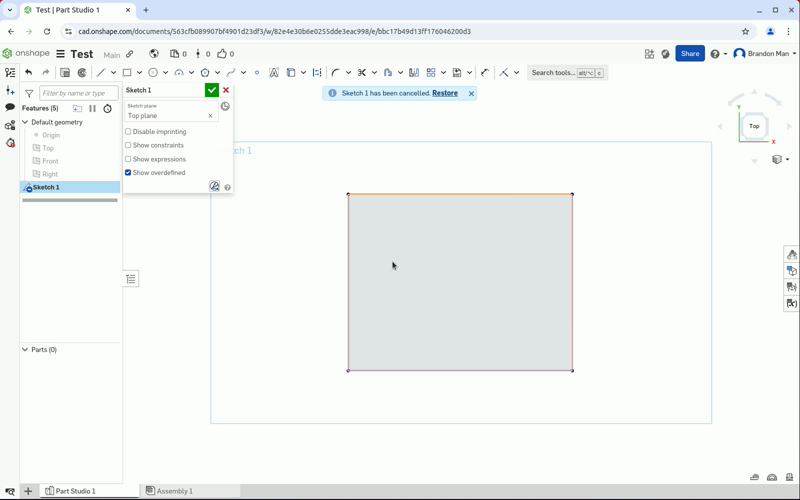
click(392, 261)
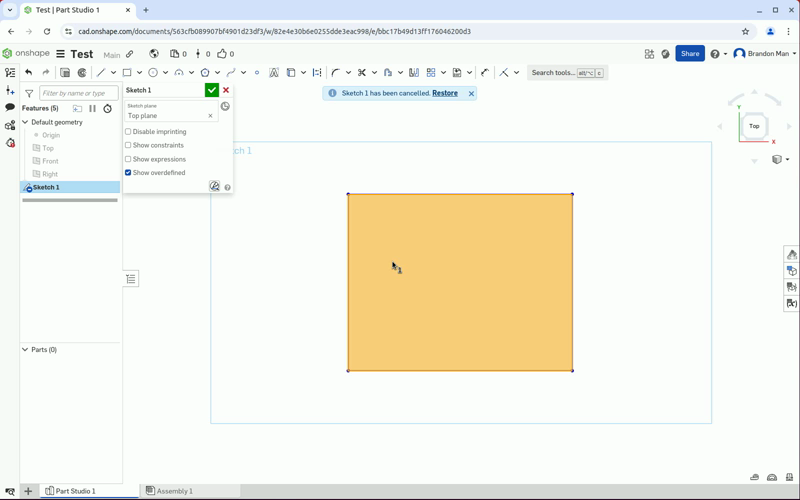
mouse_move(73, 352)
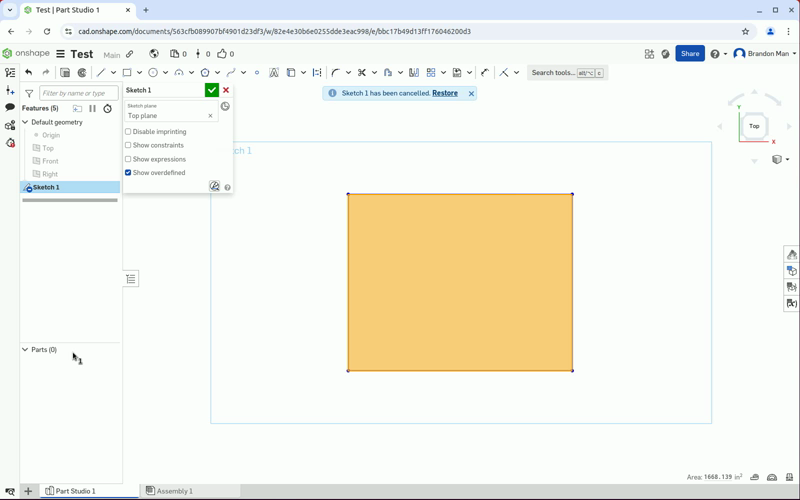
key(shift+y)
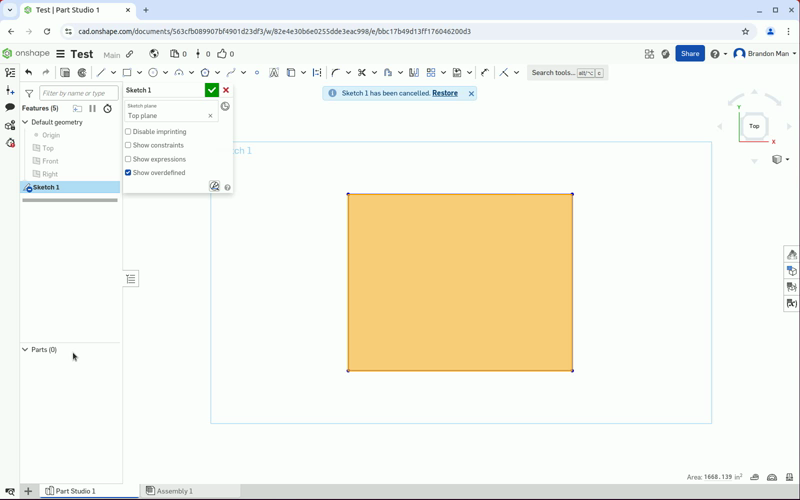
key(shift+e)
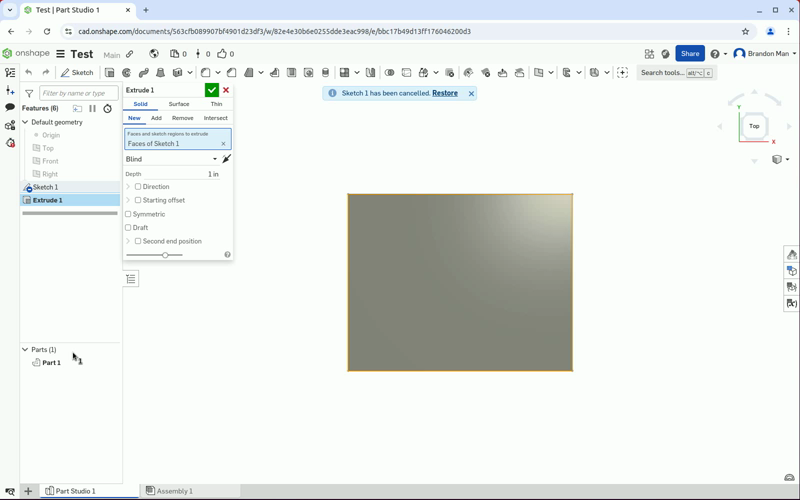
mouse_move(143, 106)
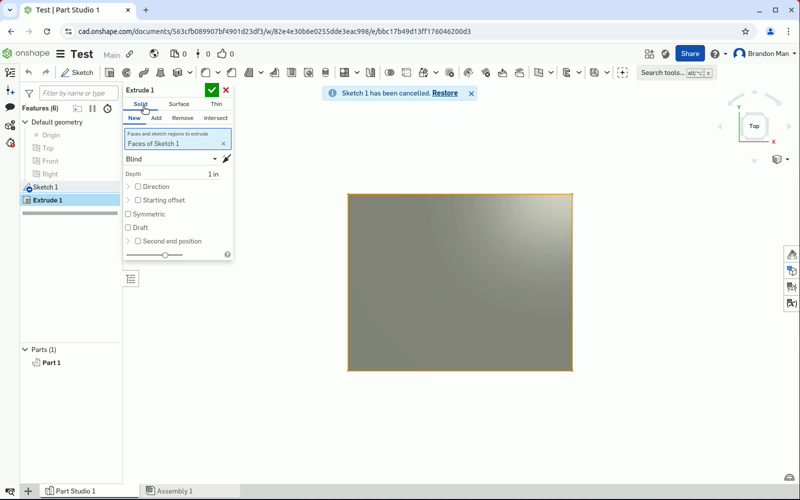
click(143, 106)
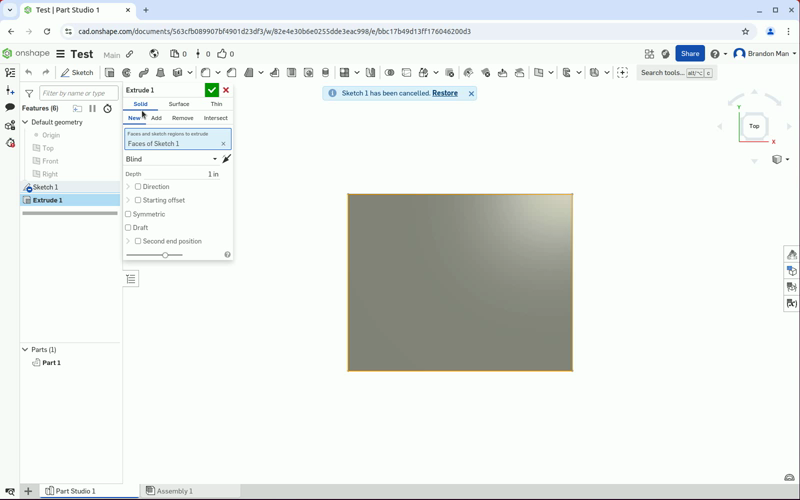
mouse_move(137, 120)
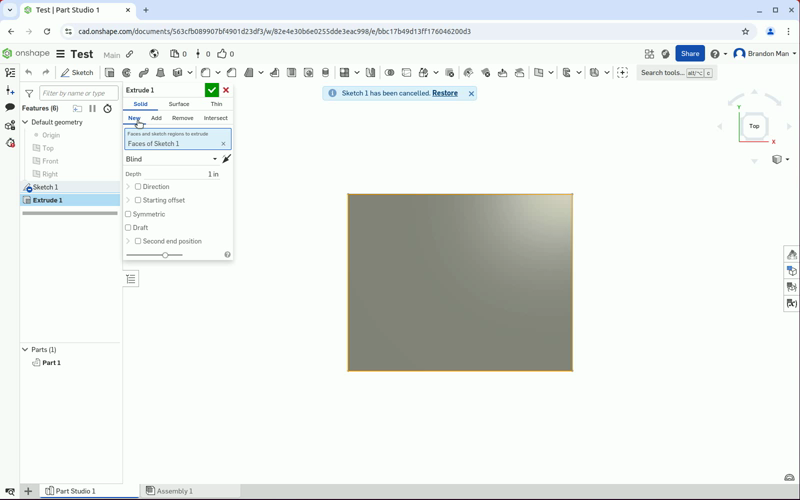
click(137, 120)
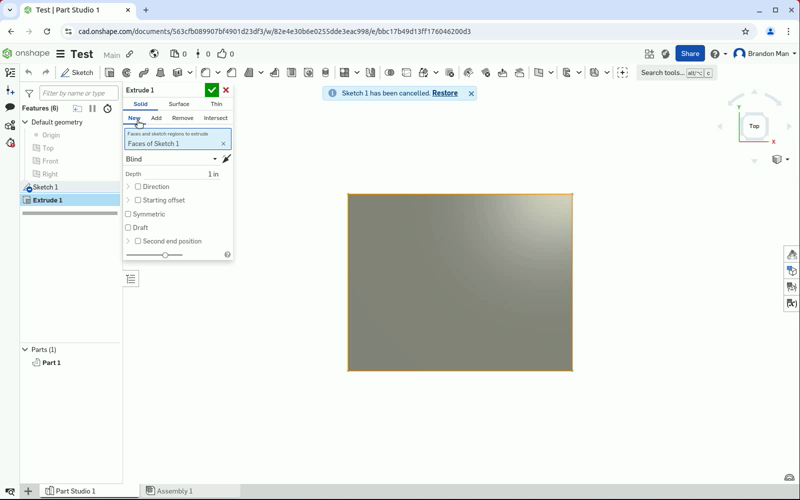
key(tab, 4)
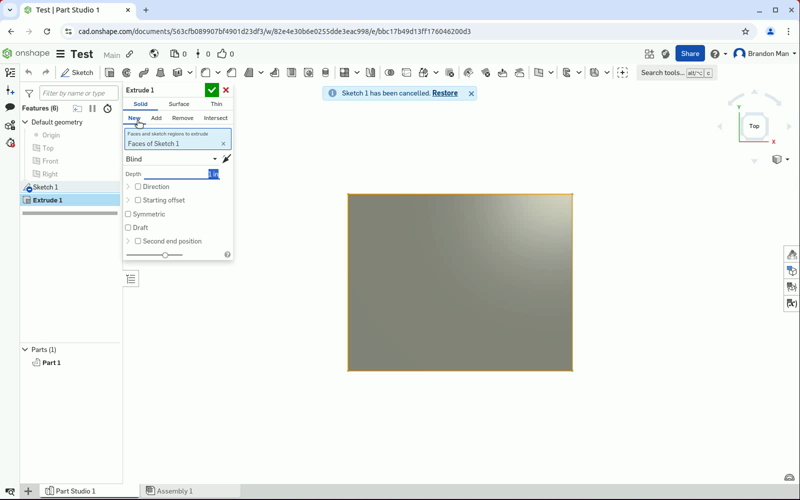
text(1.204)
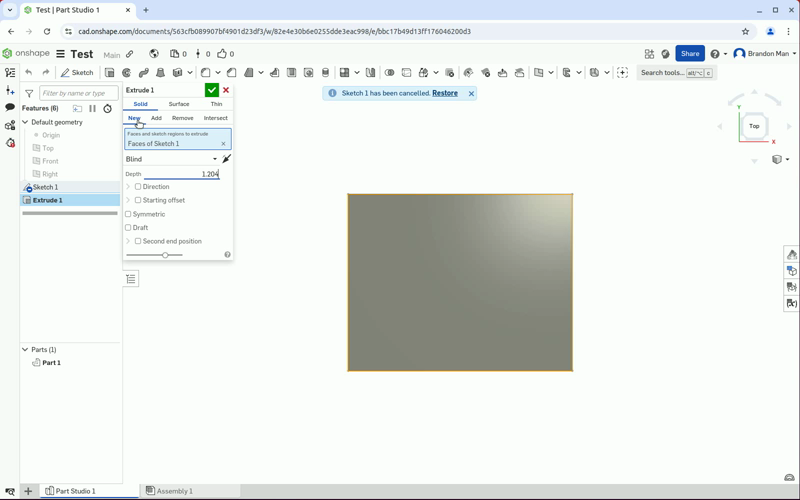
key(enter)
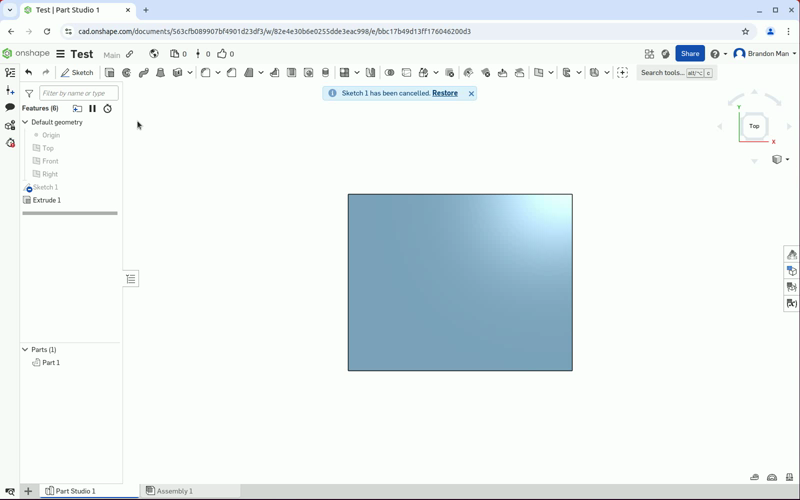
key(shift+h)
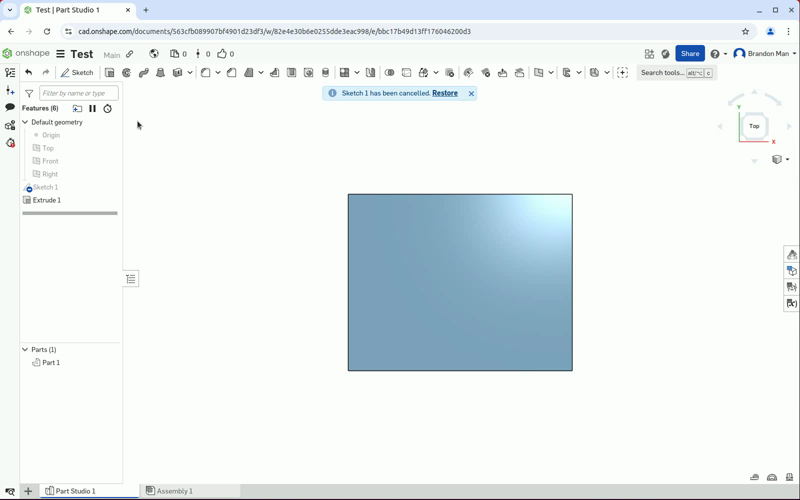
key(shift+h)
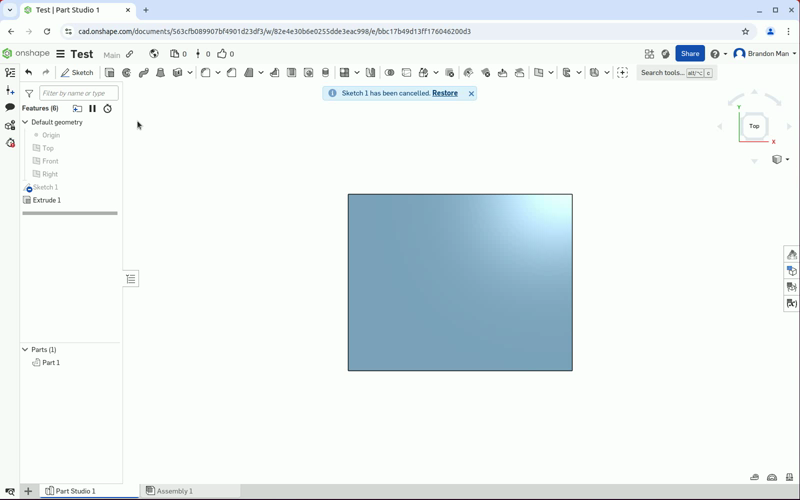
mouse_move(73, 189)
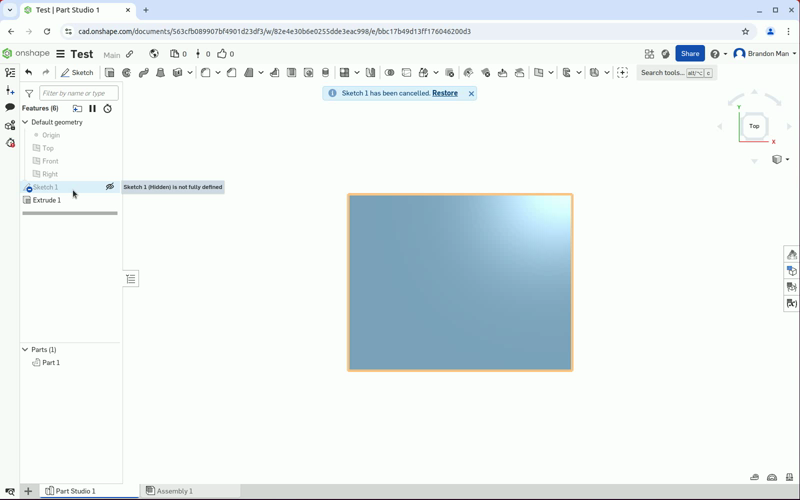
click(73, 189)
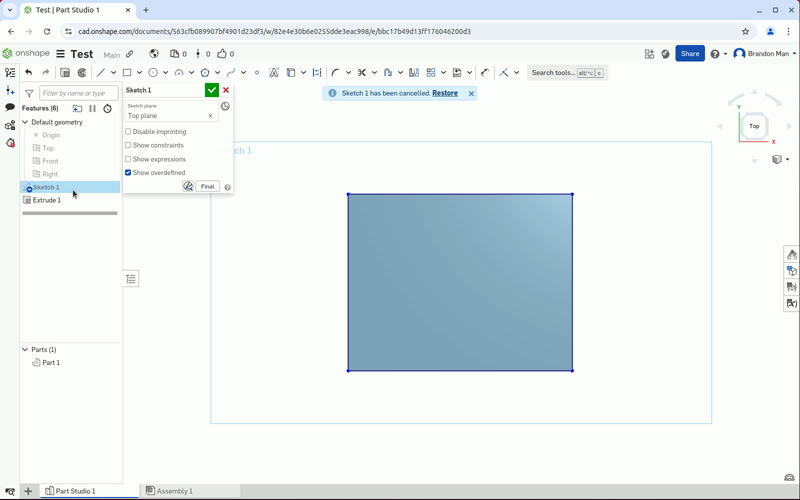
mouse_move(229, 92)
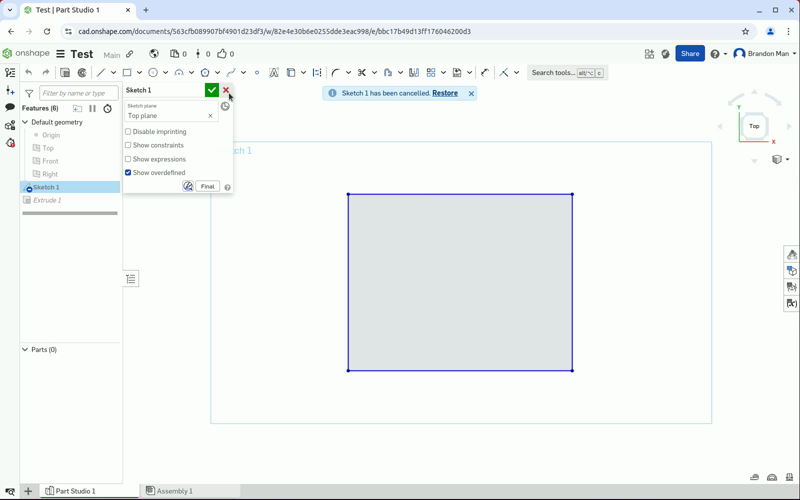
click(229, 92)
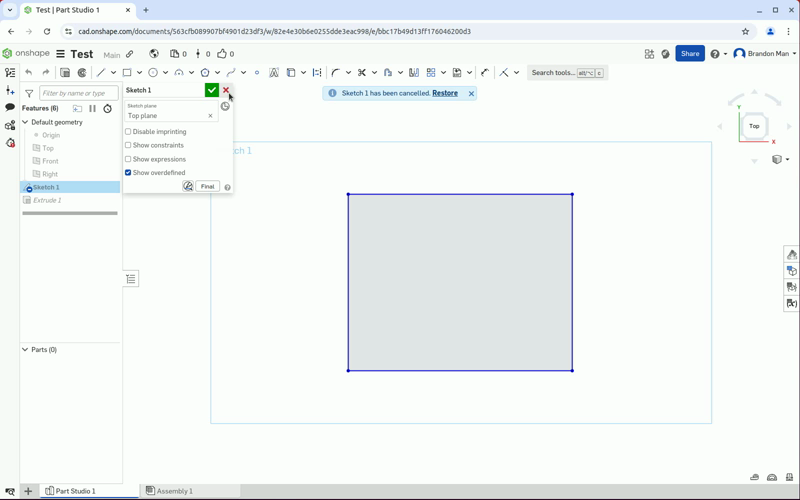
key(shift+s)
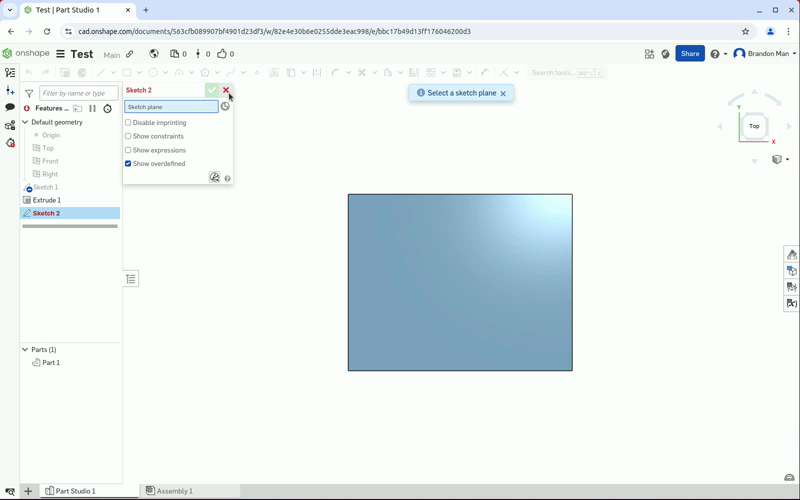
mouse_move(73, 150)
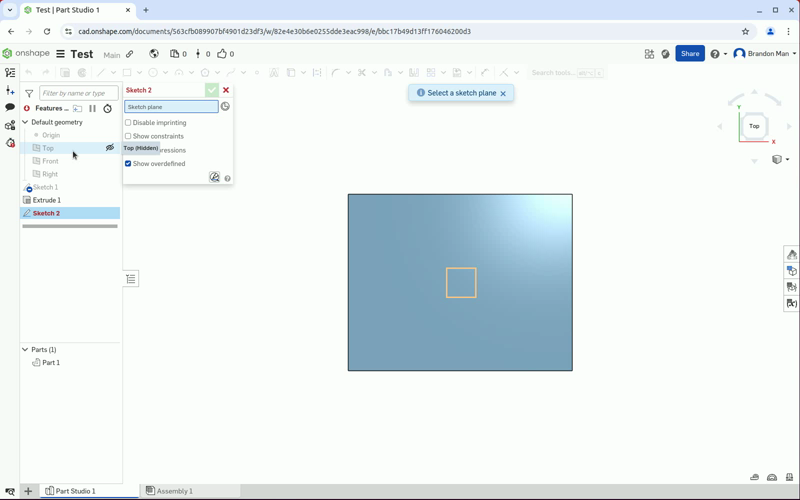
click(73, 150)
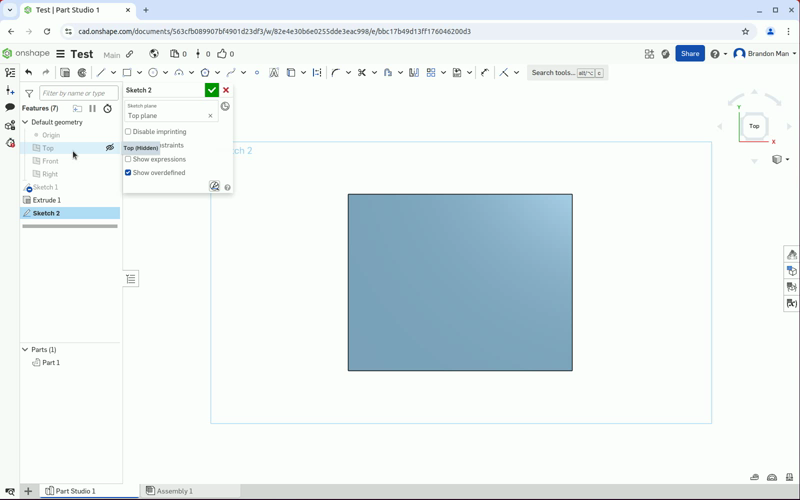
mouse_move(73, 352)
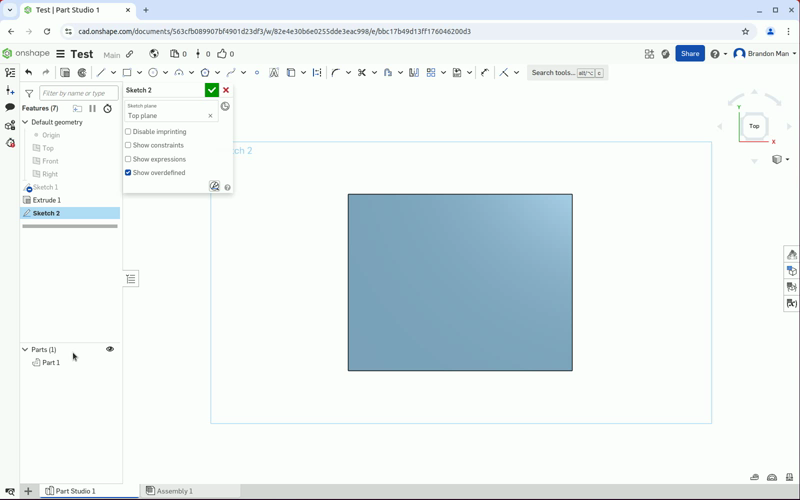
key(y)
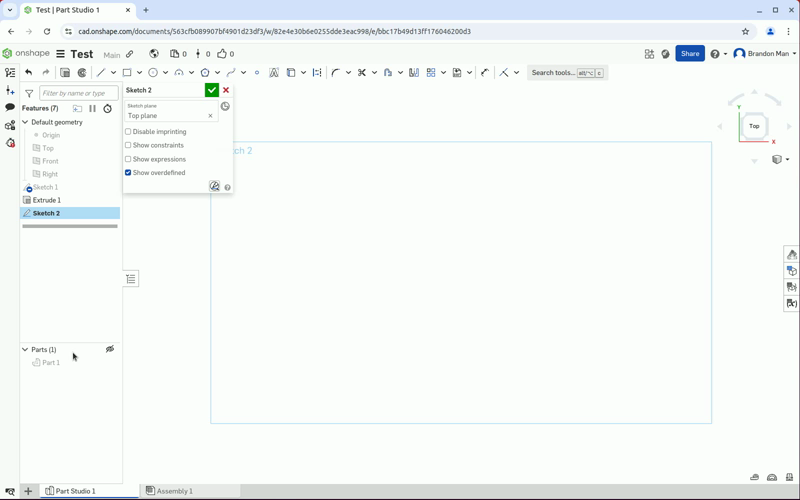
key(l)
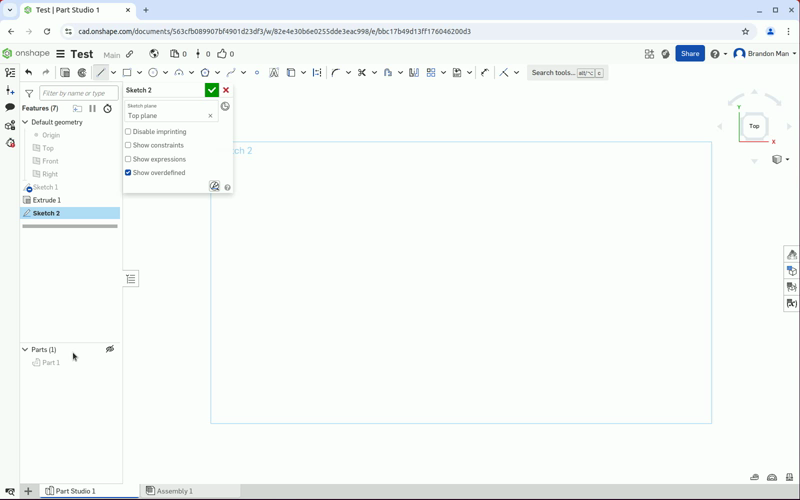
key_down(shift)
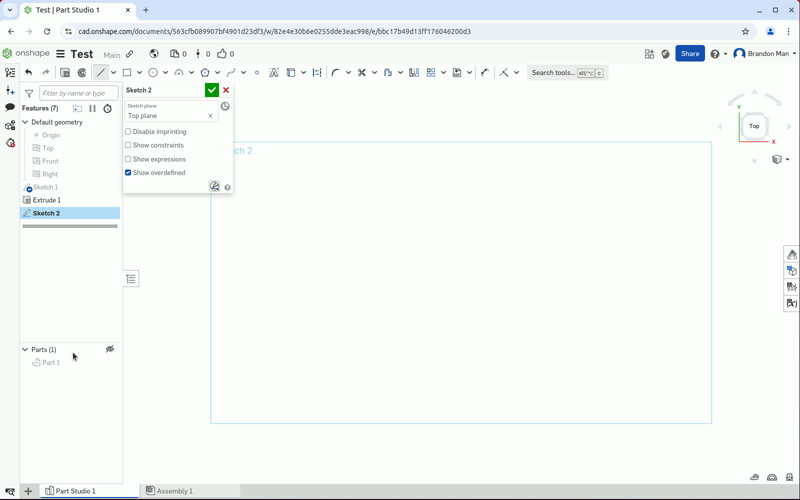
mouse_move(348, 370)
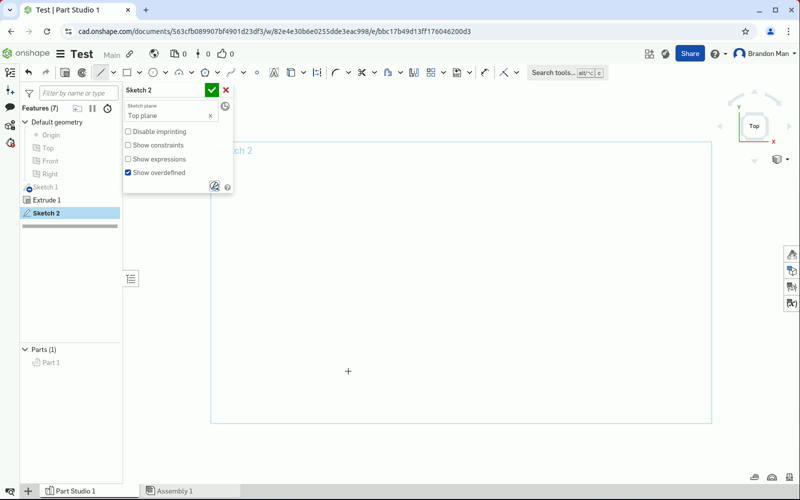
click(348, 370)
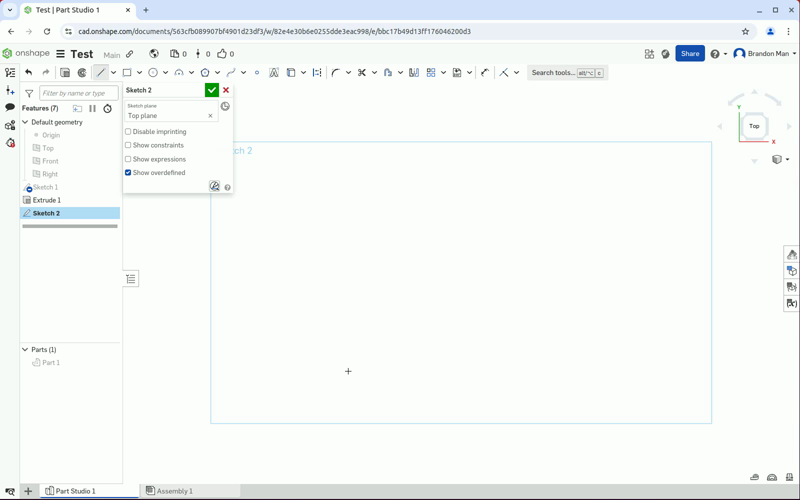
key_up(shift)
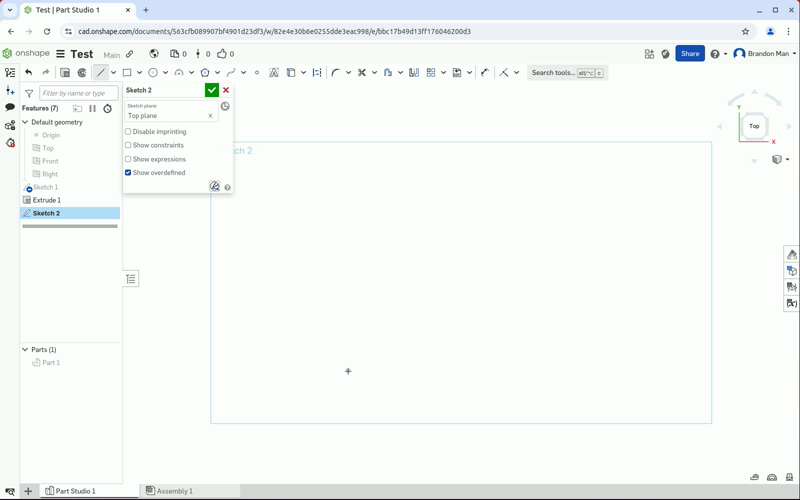
key_down(shift)
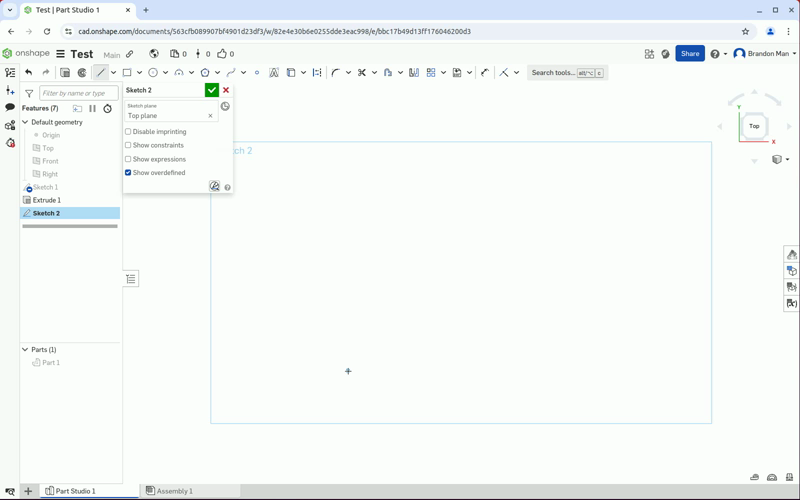
mouse_move(572, 370)
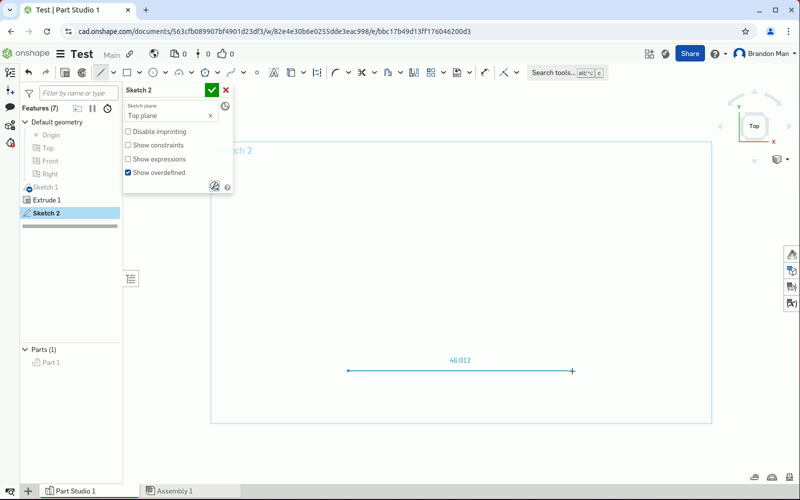
click(572, 370)
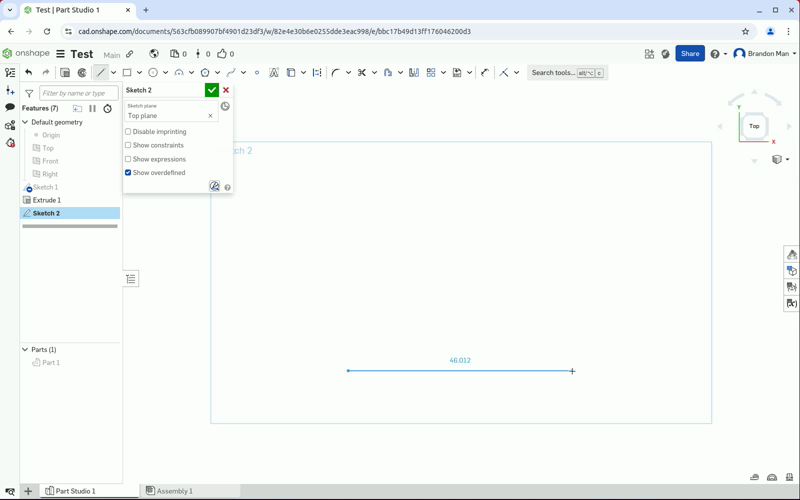
key_up(shift)
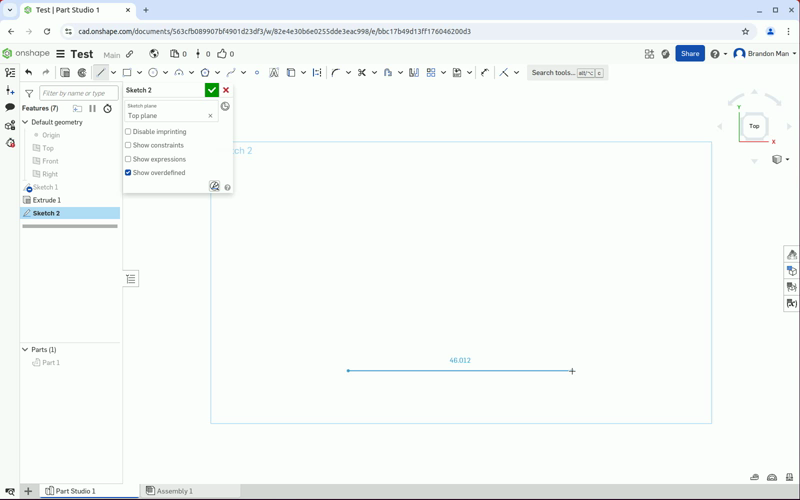
key_down(shift)
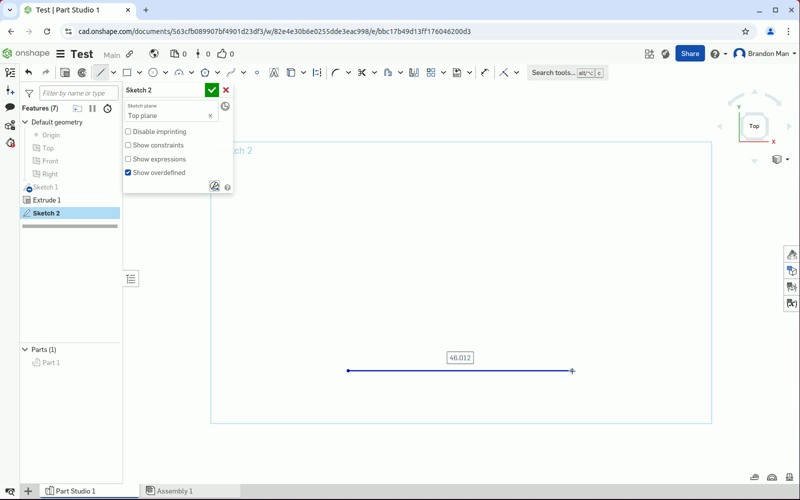
mouse_move(572, 194)
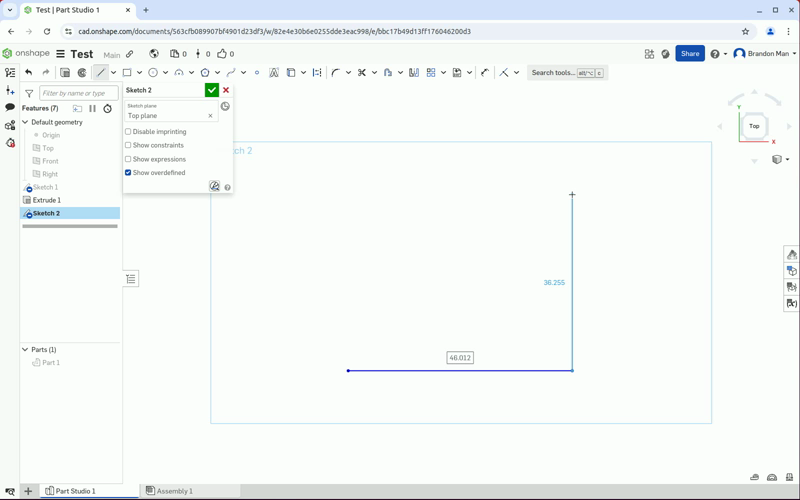
click(572, 194)
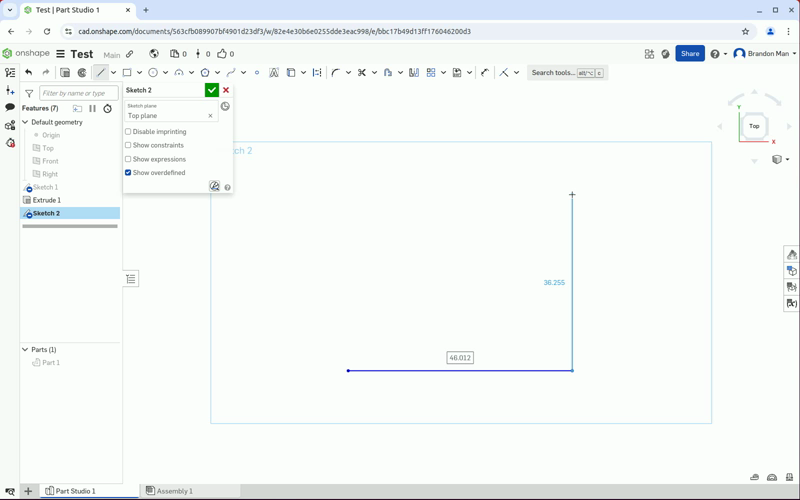
key_up(shift)
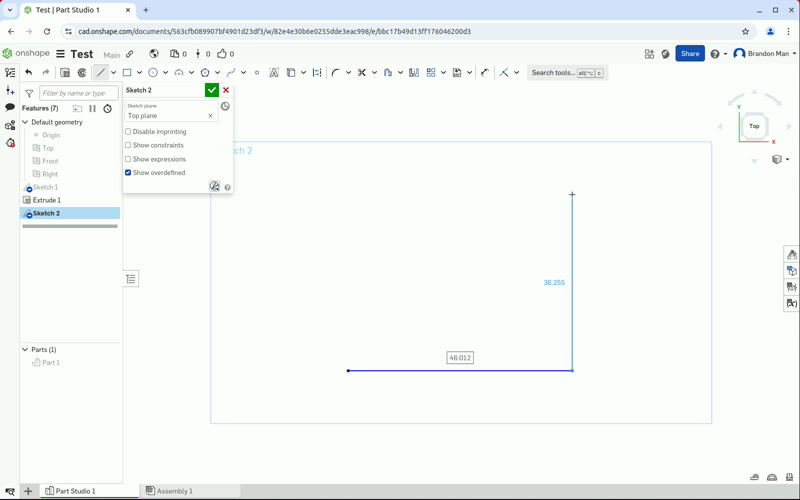
key_down(shift)
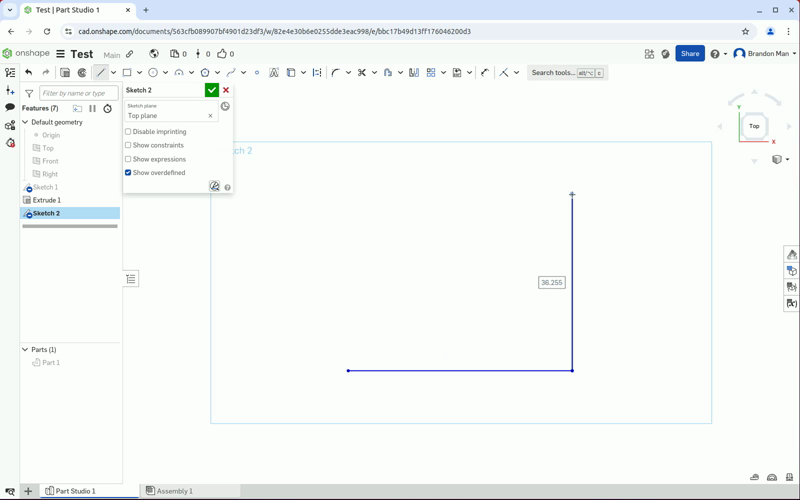
mouse_move(348, 194)
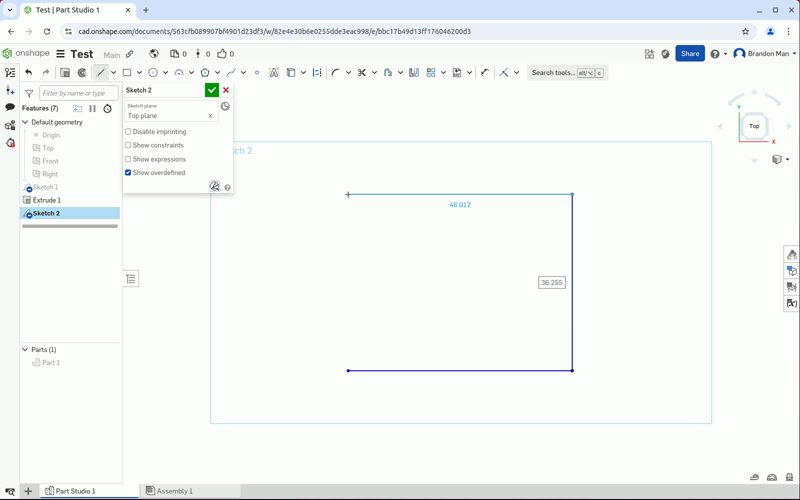
click(348, 194)
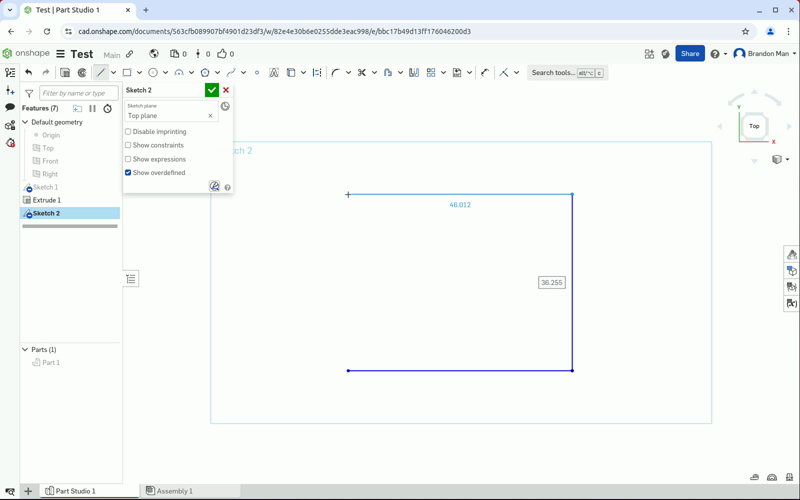
key_up(shift)
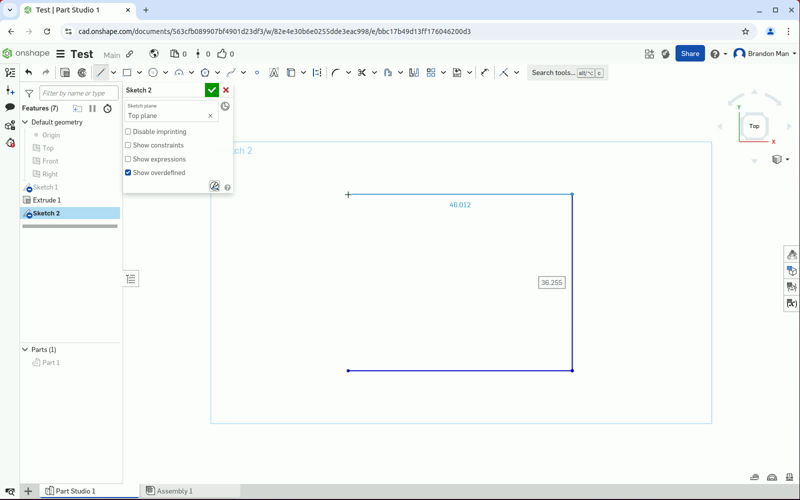
key_down(shift)
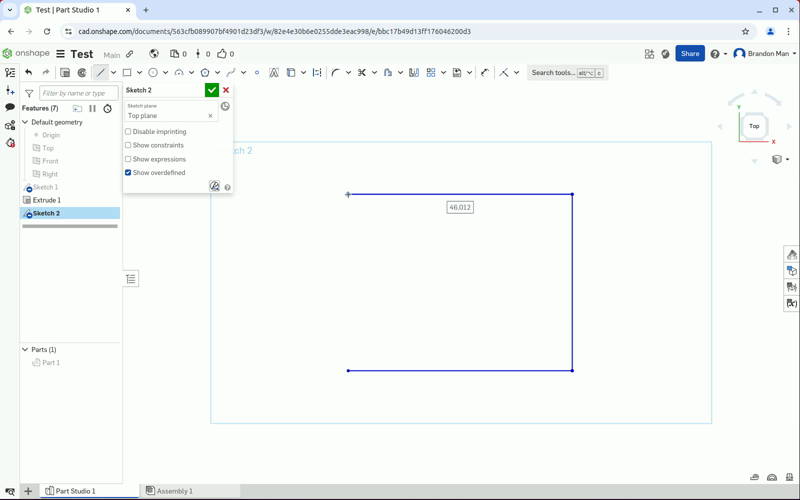
mouse_move(348, 370)
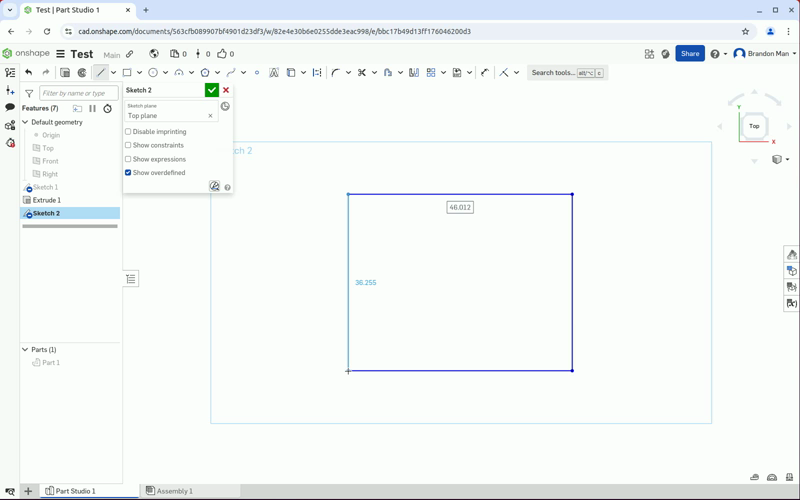
key_up(shift)
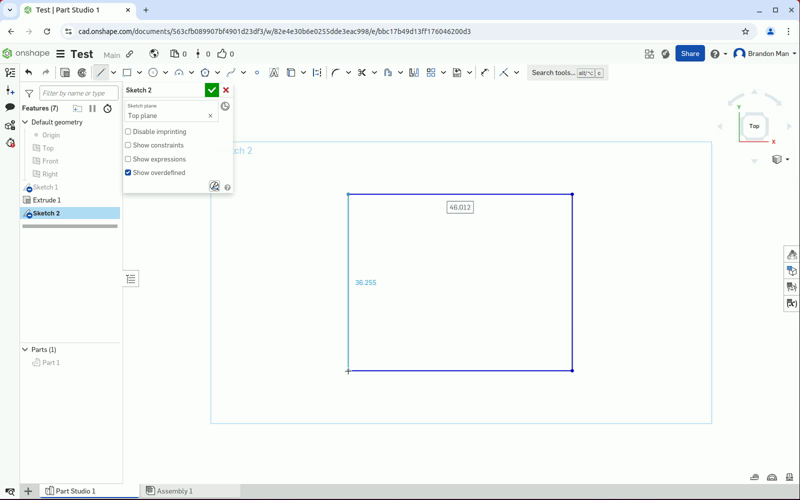
click(348, 370)
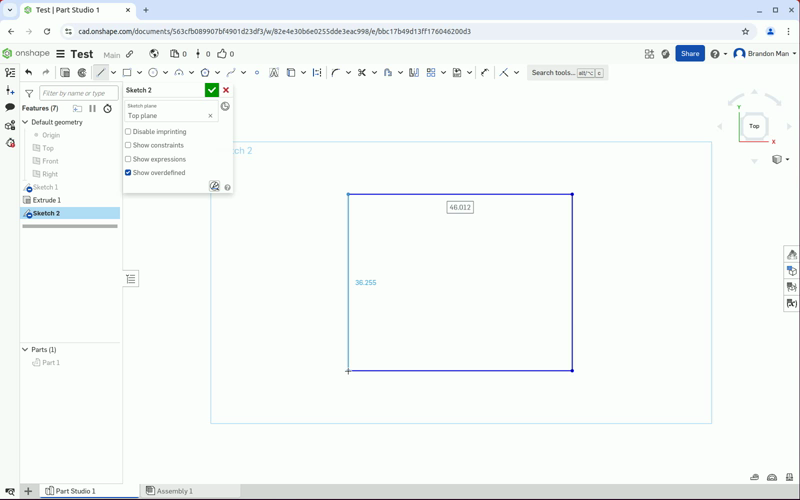
key(esc)
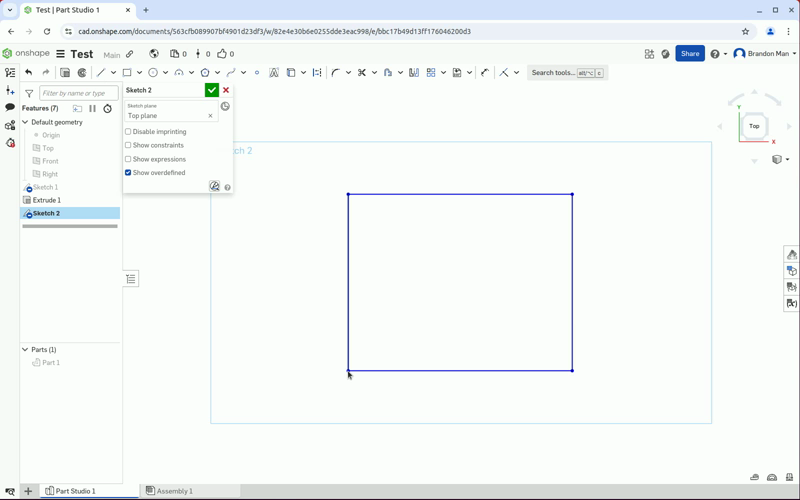
mouse_move(415, 278)
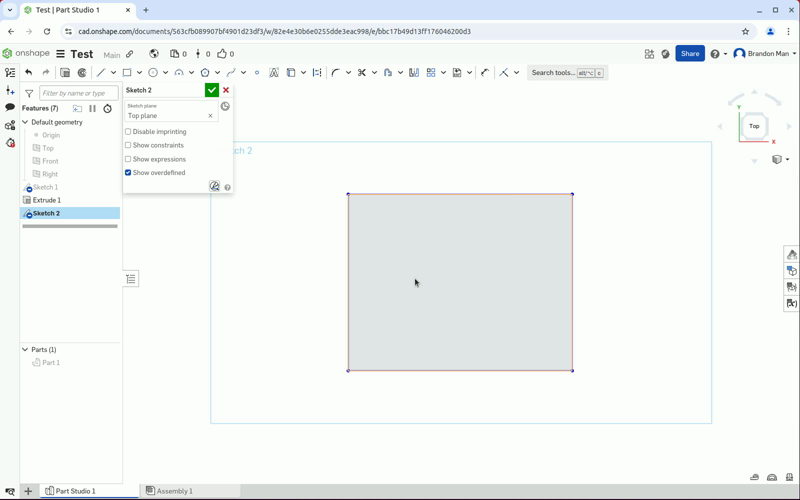
click(415, 278)
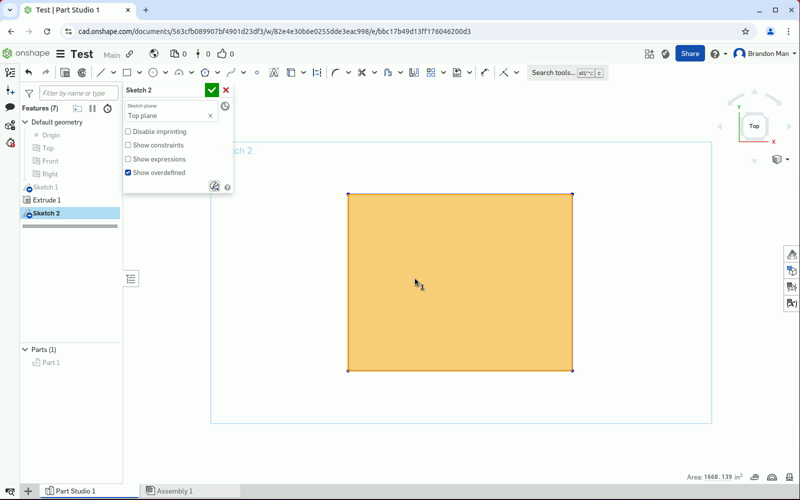
mouse_move(73, 352)
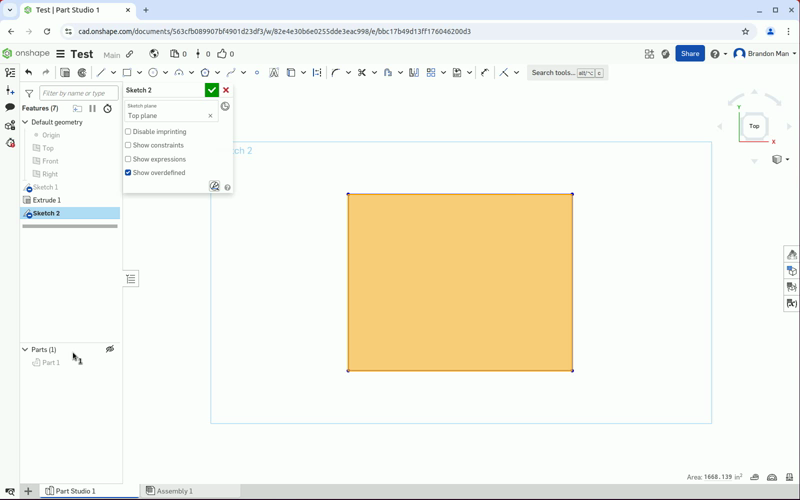
key(shift+y)
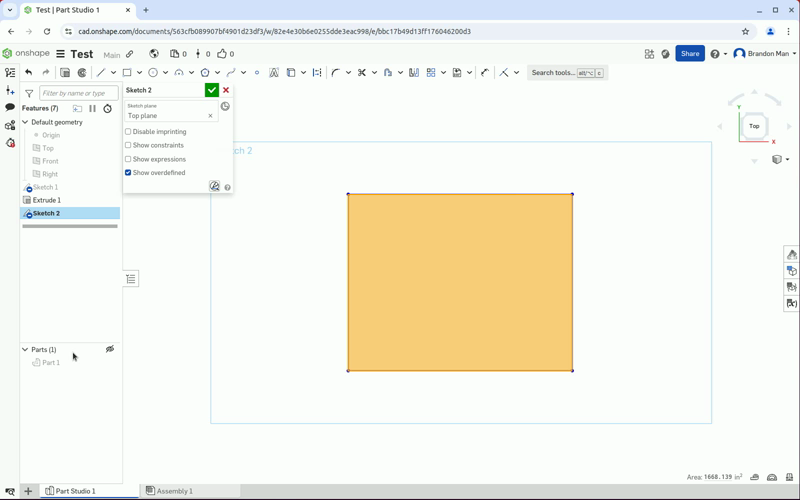
key(shift+e)
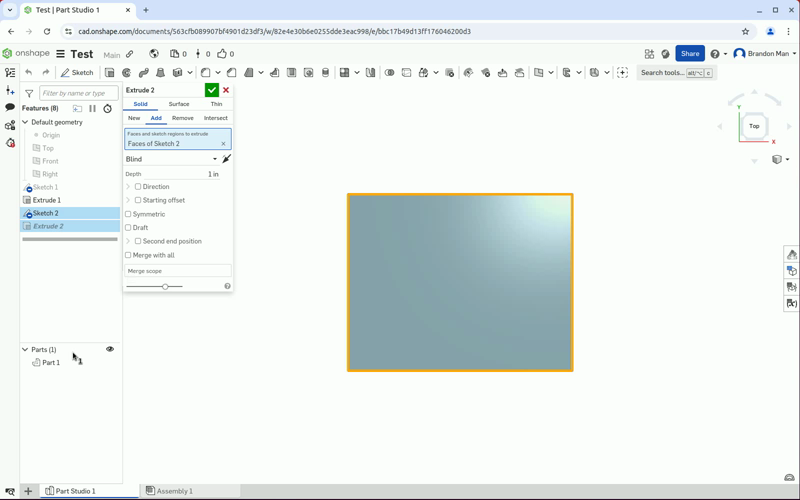
mouse_move(143, 106)
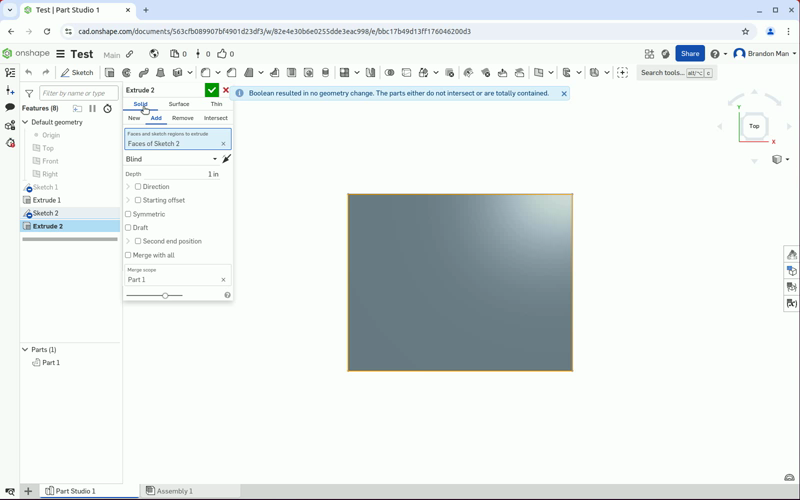
click(143, 106)
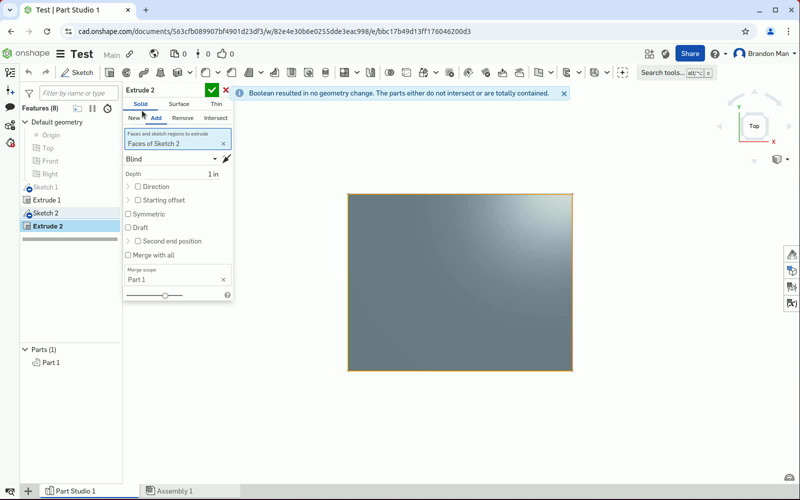
mouse_move(137, 120)
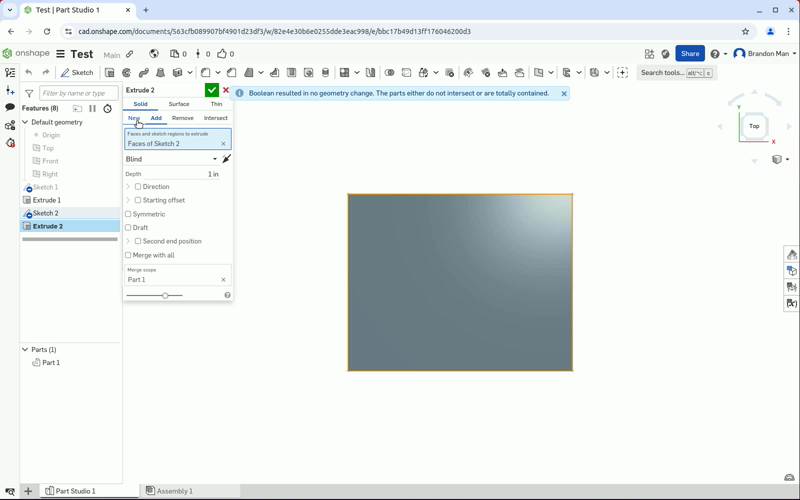
click(137, 120)
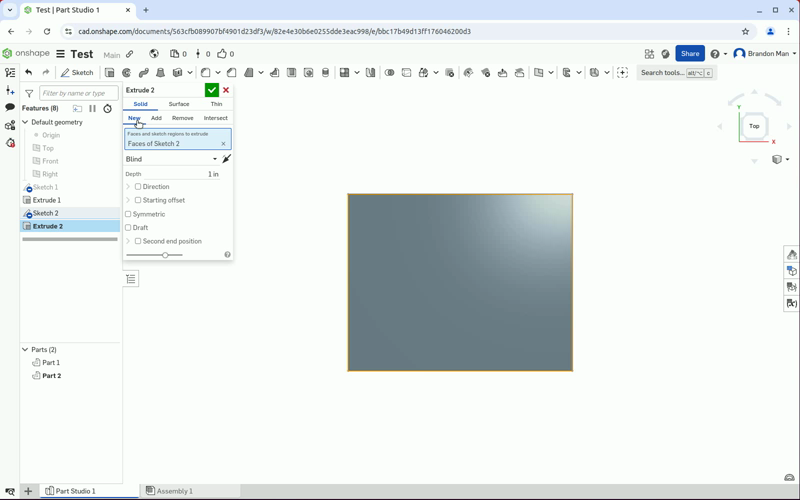
key(tab, 4)
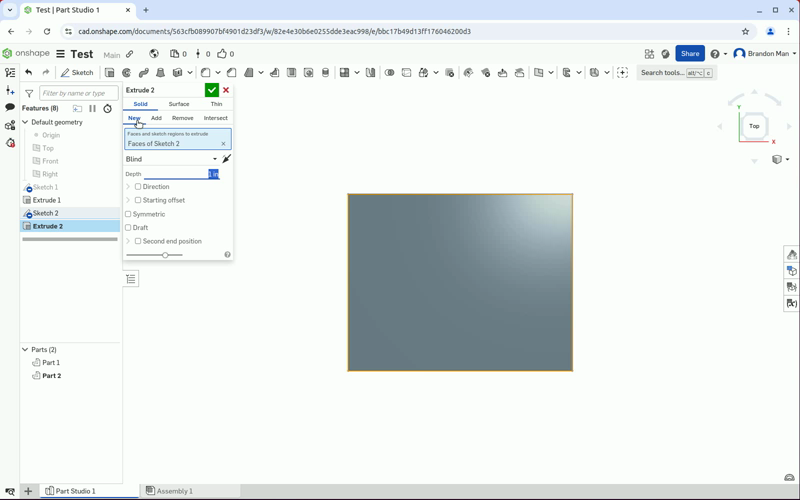
text(1.204)
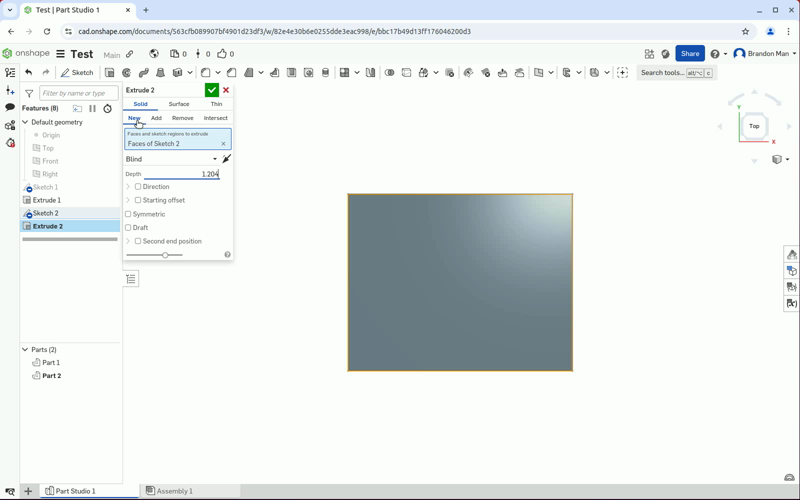
key(enter)
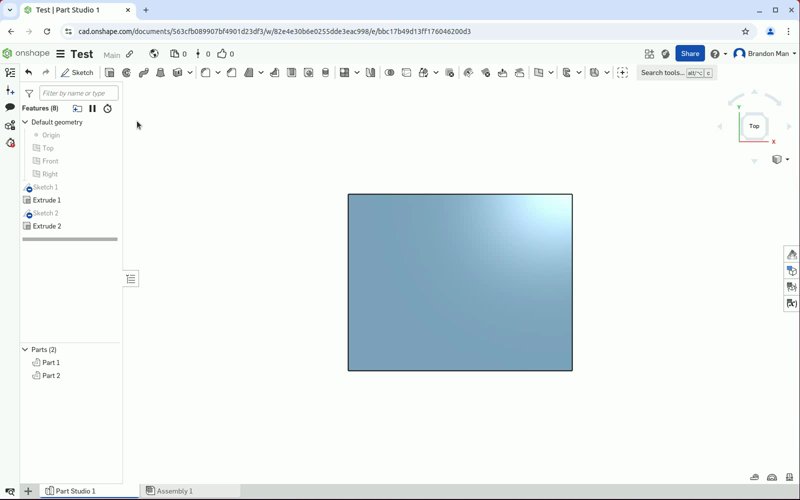
key(shift+h)
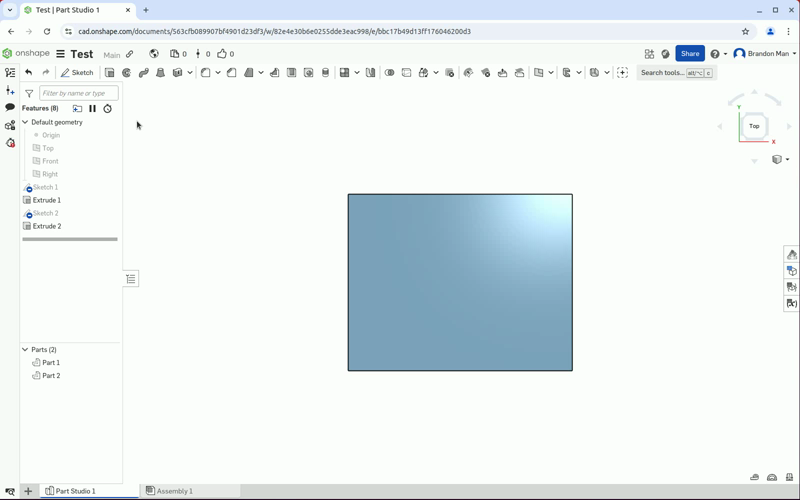
key(shift+h)
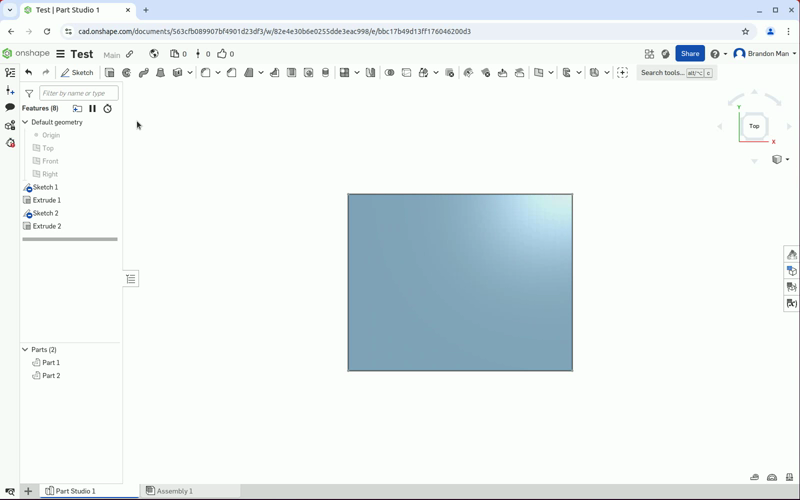
key(shift+7)
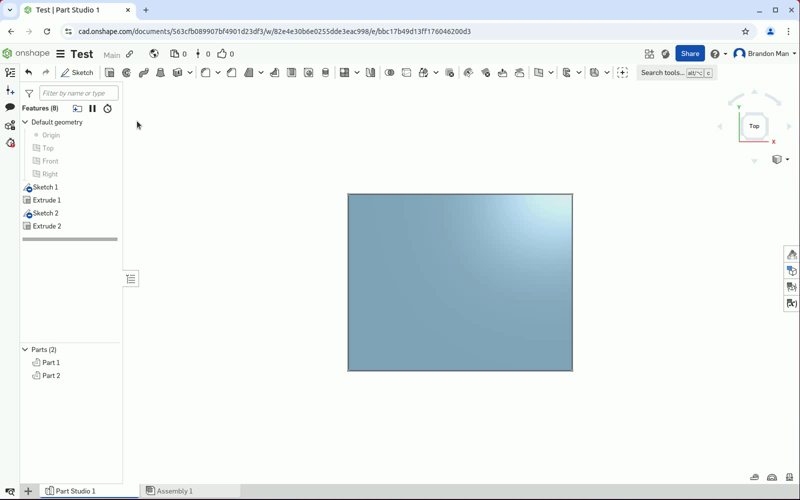
key(up, 3)
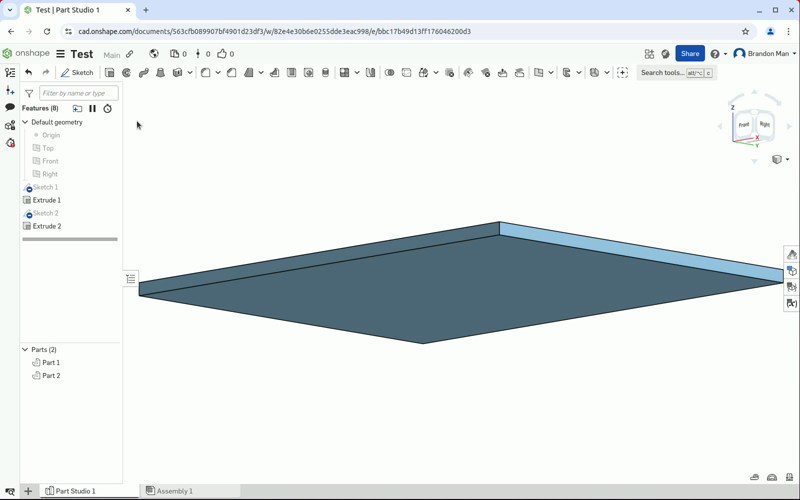
key(left, 3)
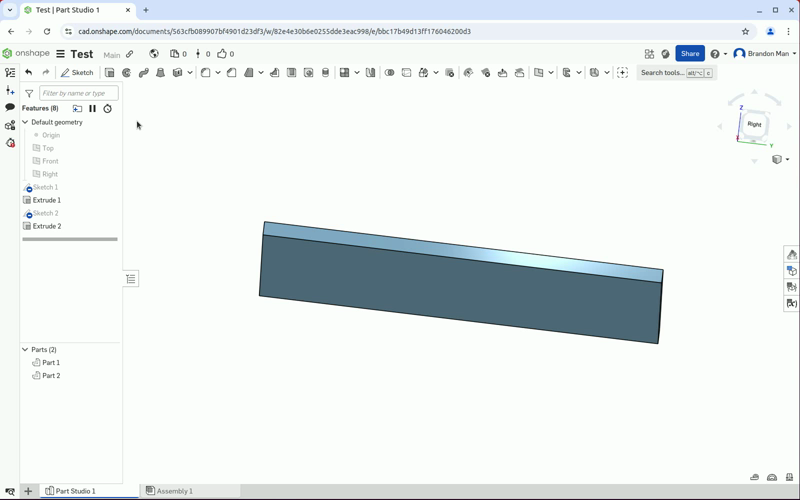
key(right, 3)
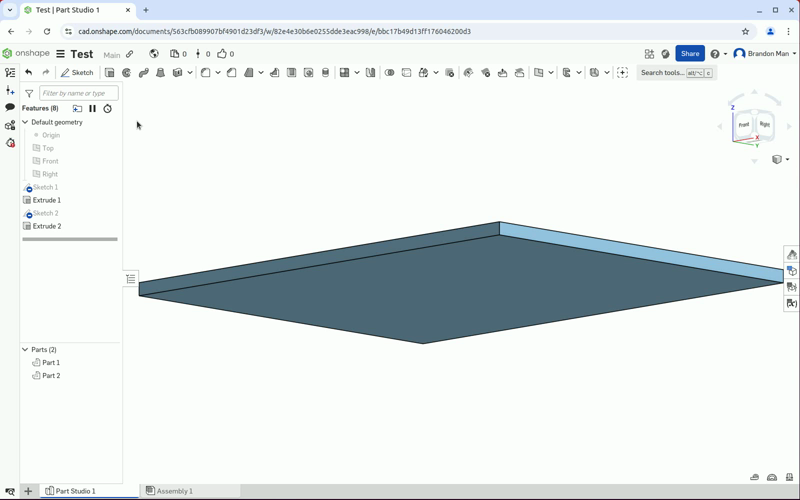
key(down, 3)
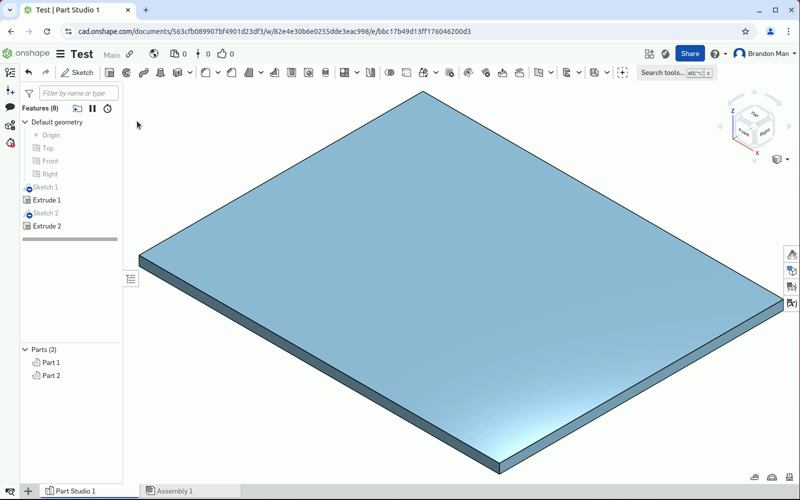
mouse_move(73, 189)
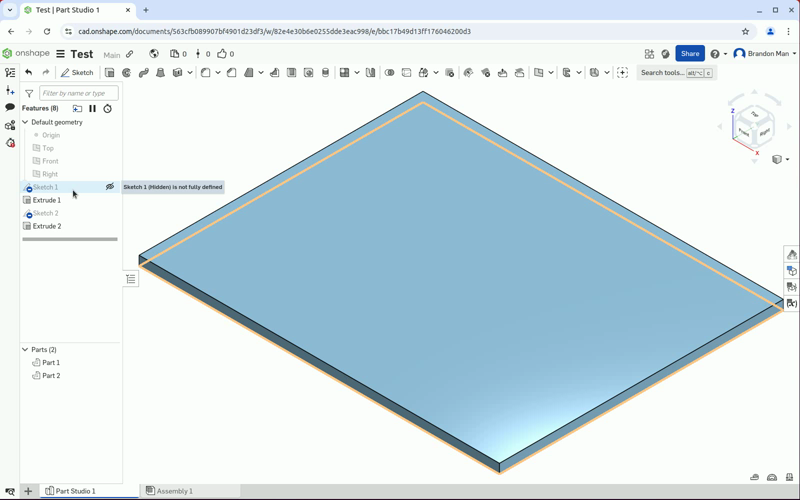
click(73, 189)